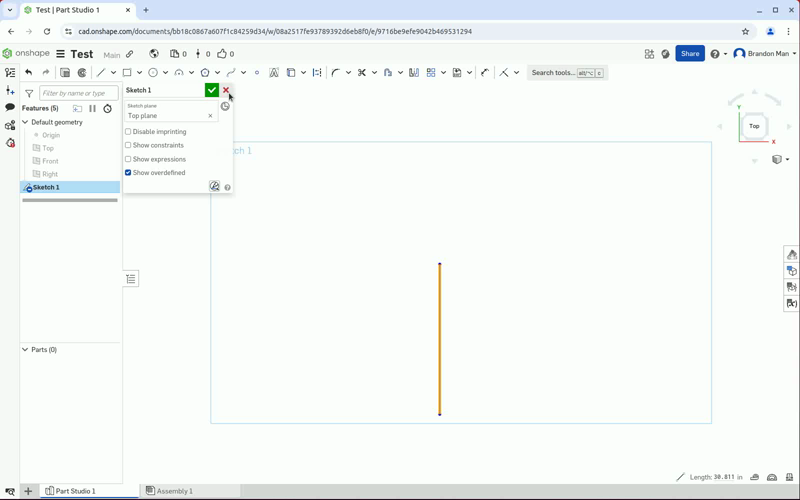
key(shift+h)
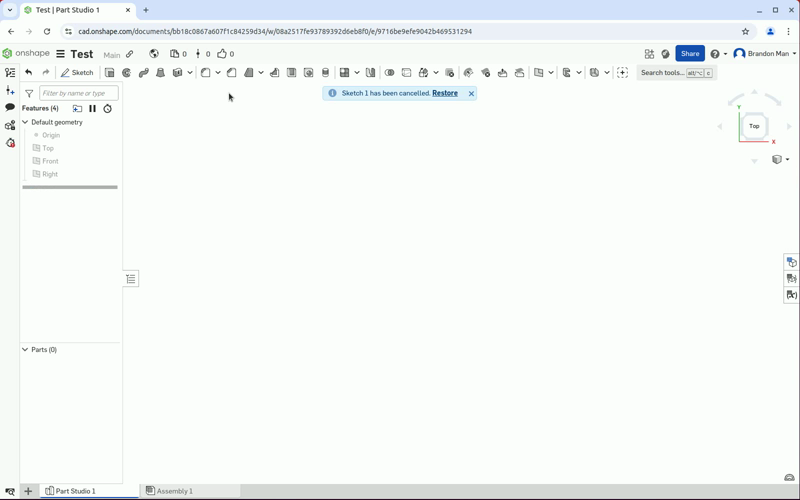
mouse_move(73, 352)
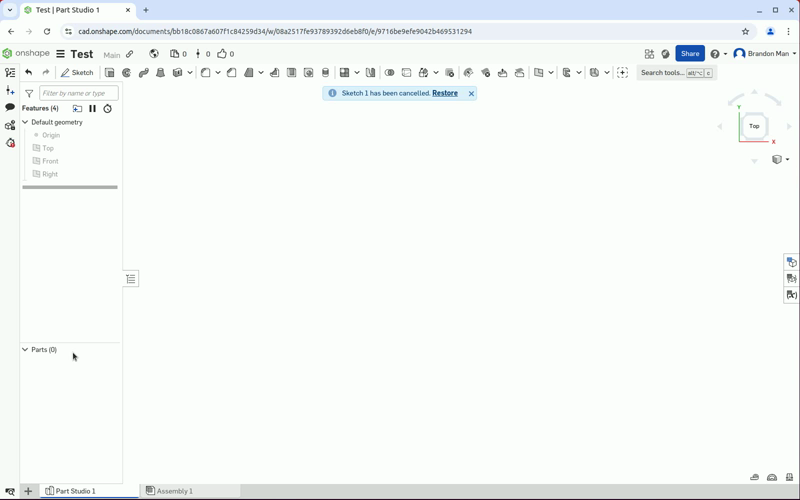
key(y)
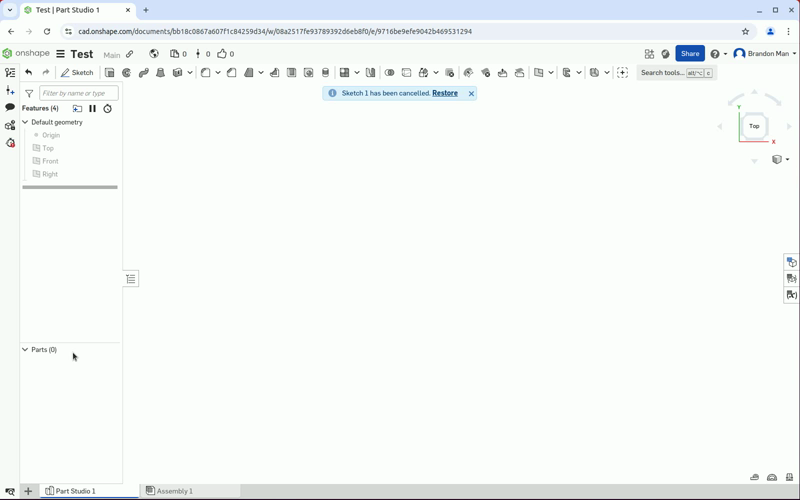
key(shift+p)
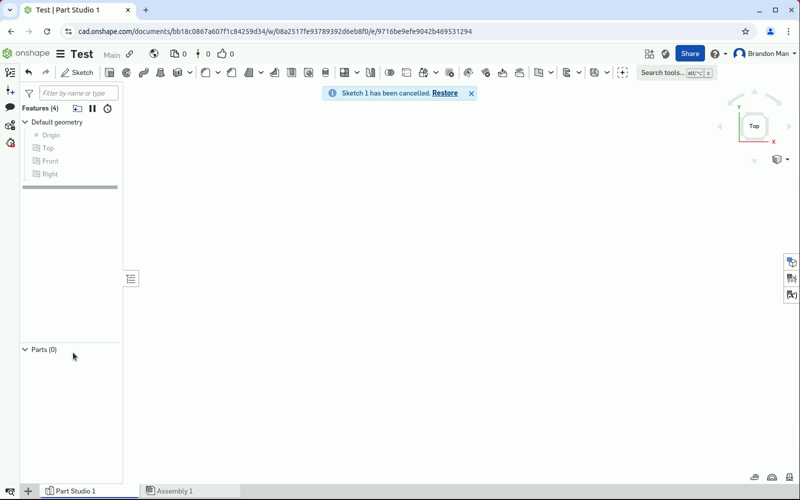
key(space)
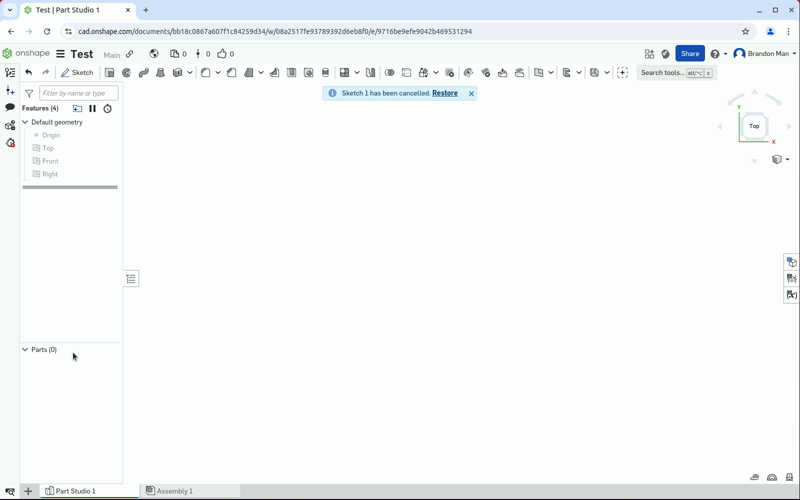
key_down(shift)
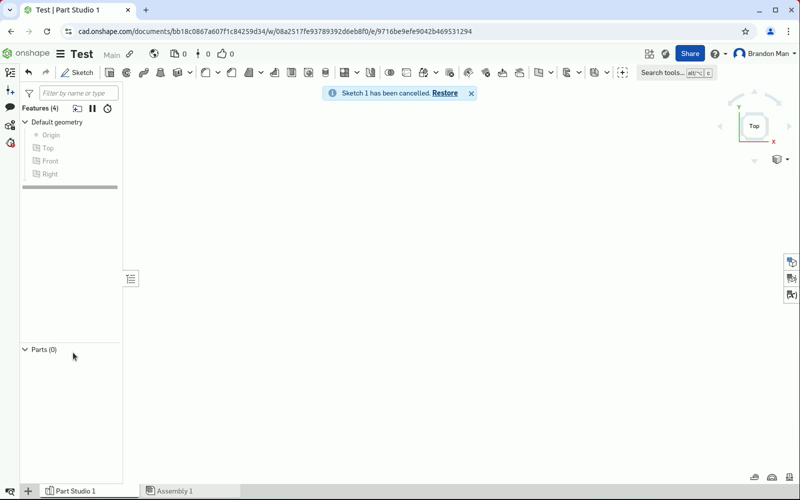
key(up)
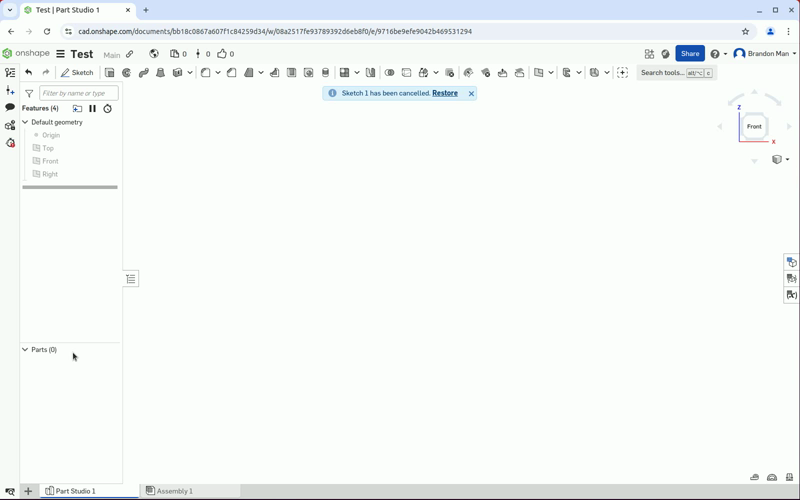
key_up(shift)
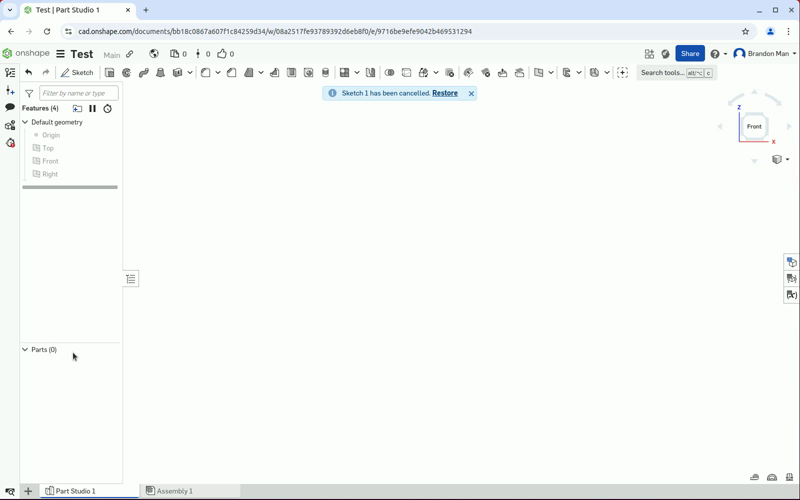
mouse_move(73, 352)
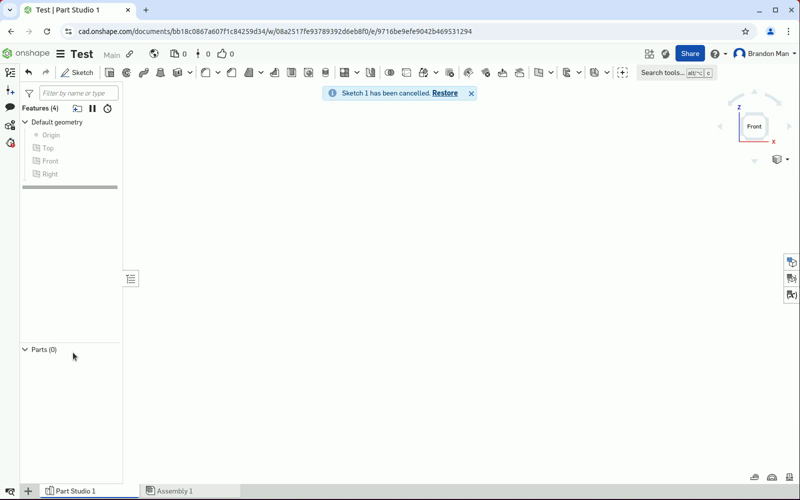
key(shift+y)
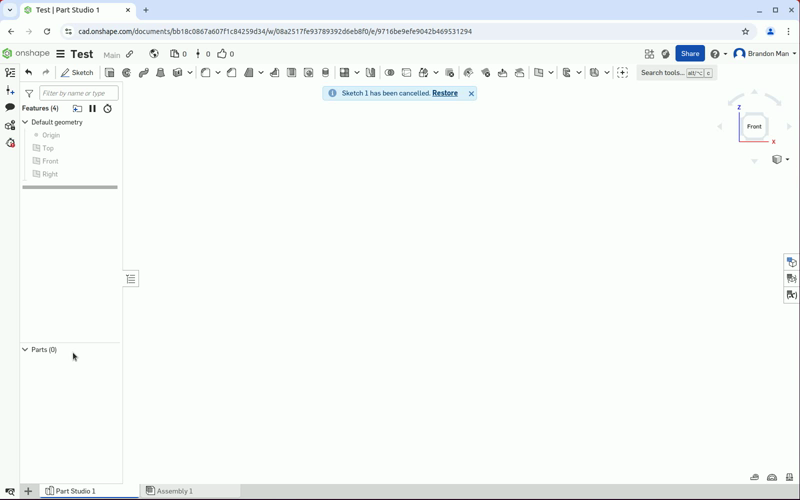
key(shift+s)
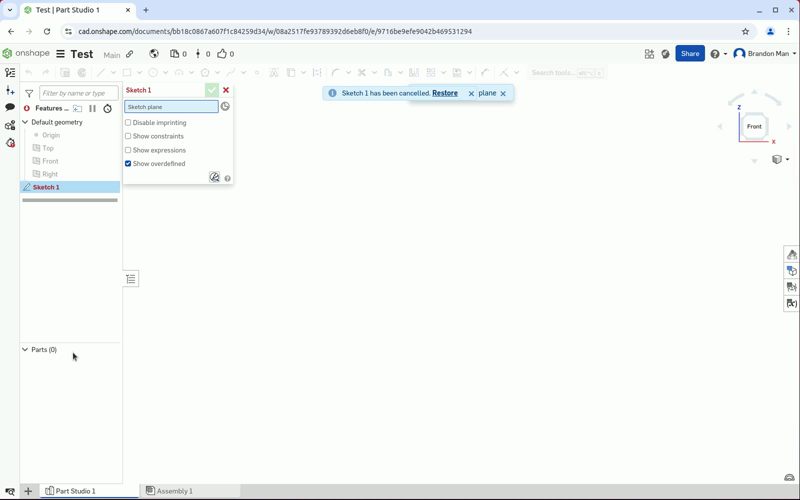
mouse_move(73, 163)
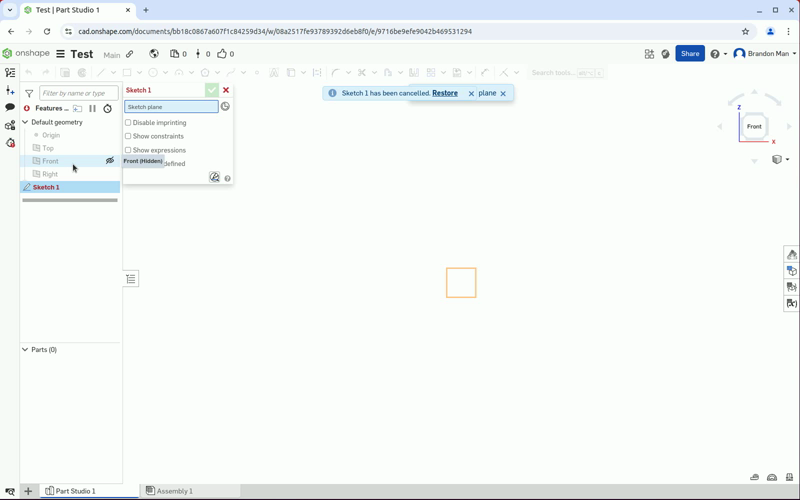
click(73, 163)
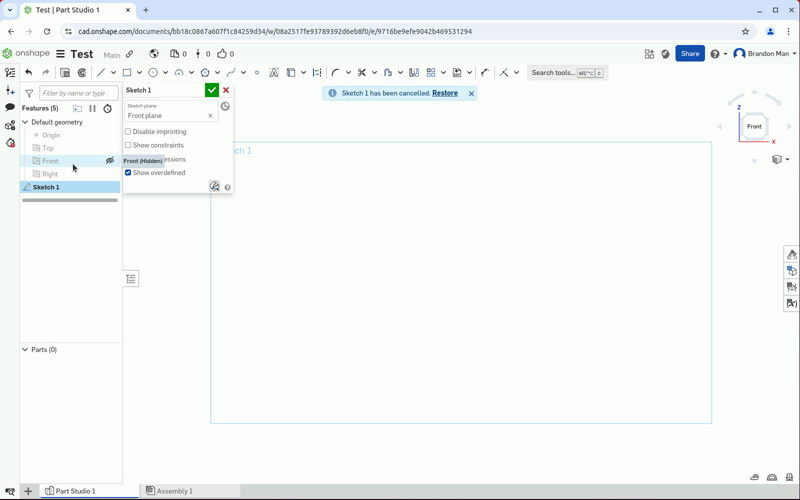
mouse_move(73, 352)
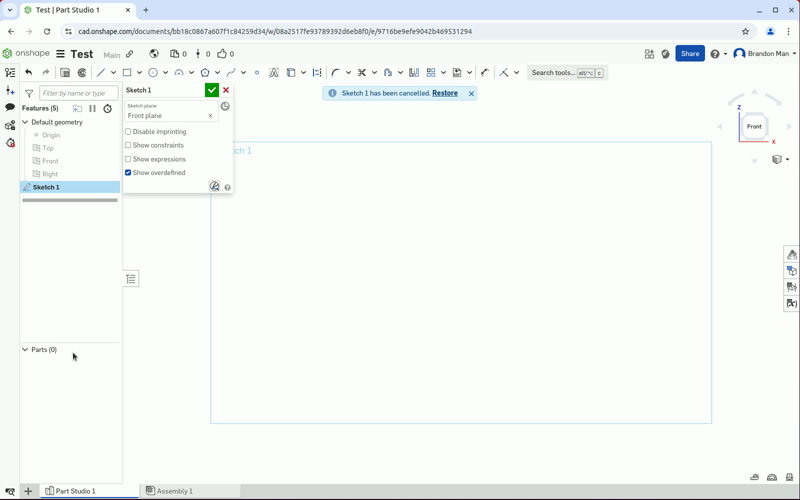
key(y)
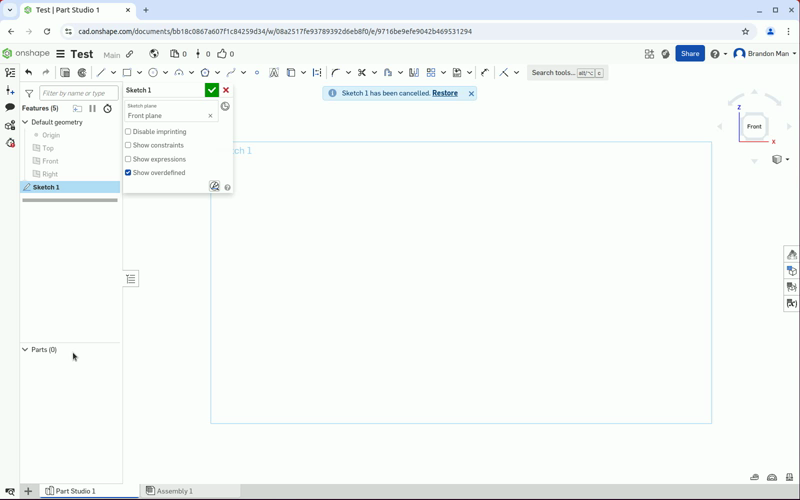
key(l)
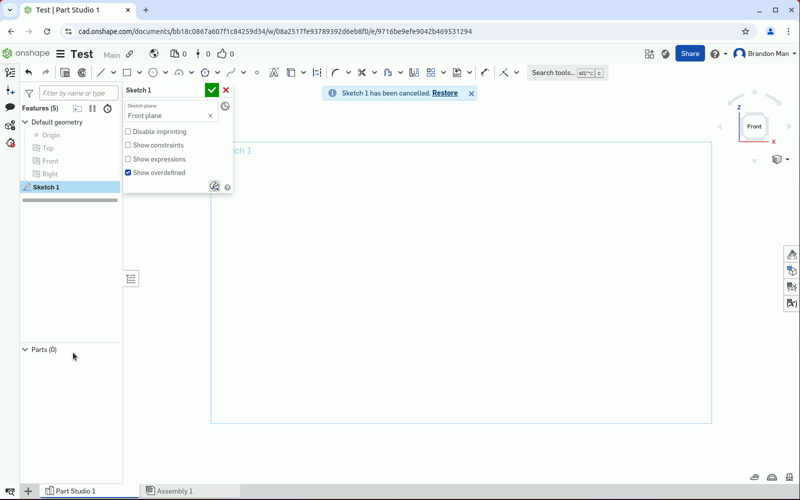
key_down(shift)
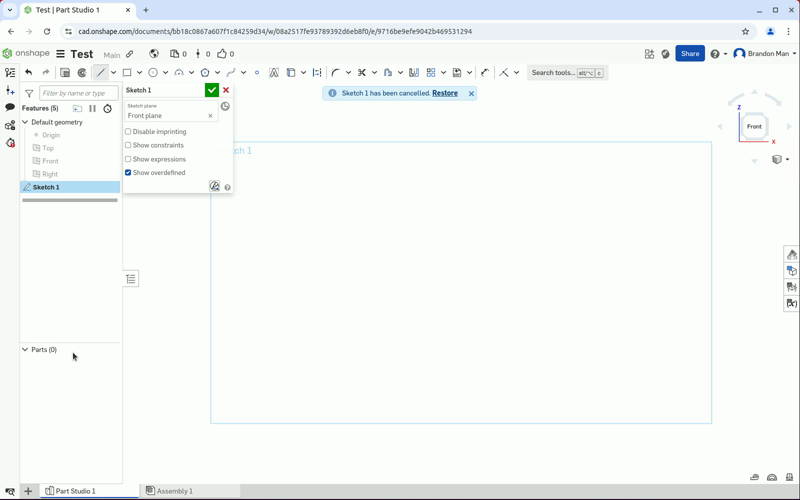
mouse_move(397, 300)
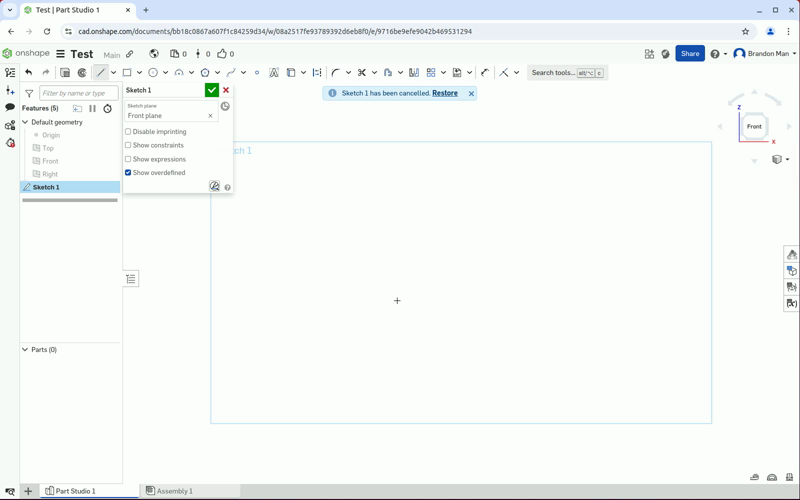
click(397, 300)
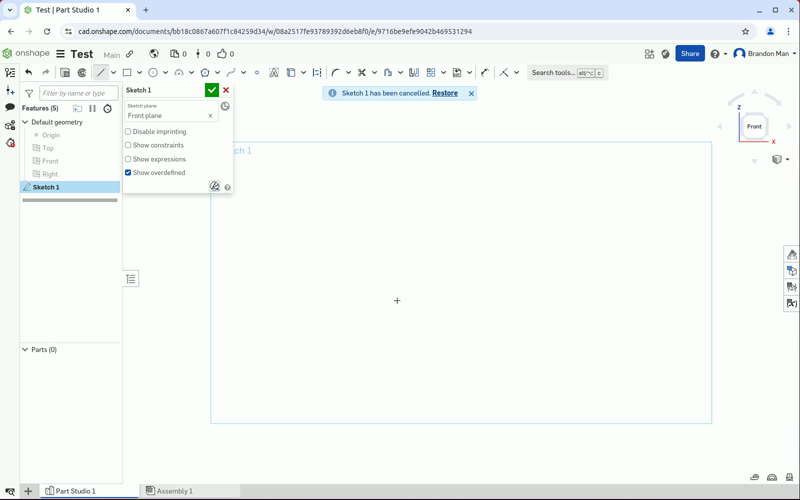
key_up(shift)
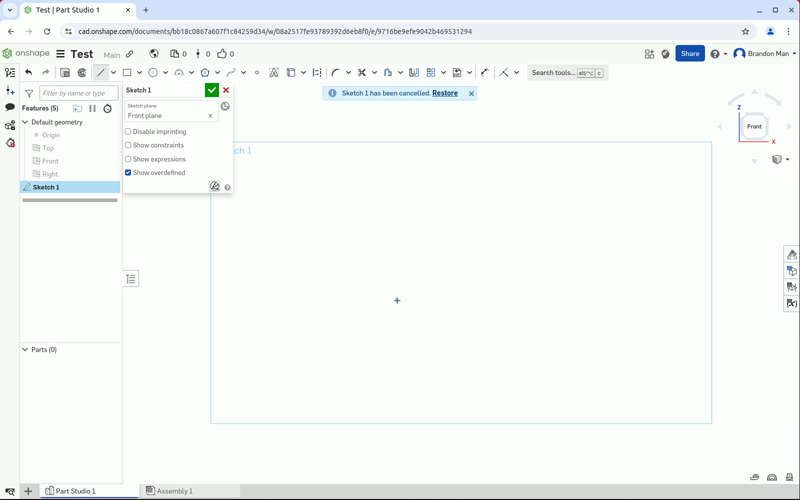
key_down(shift)
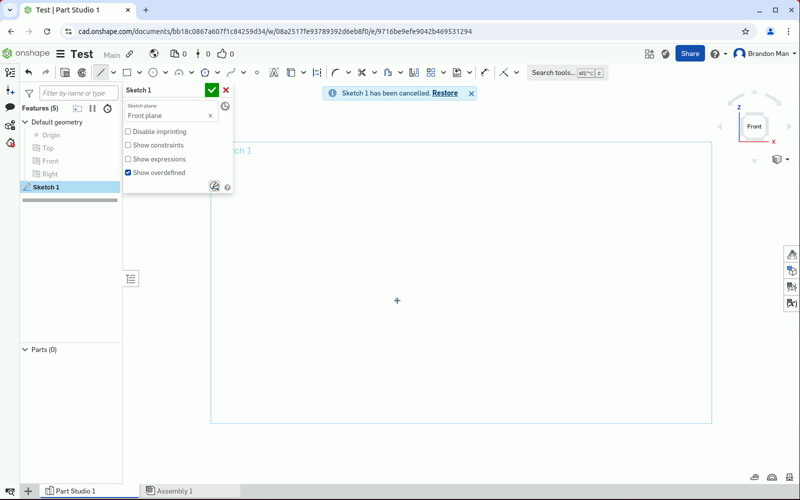
mouse_move(427, 300)
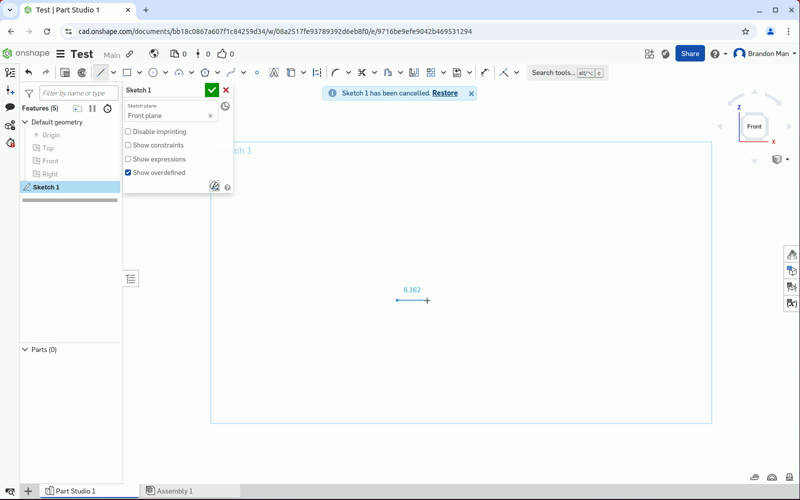
mouse_move(438, 300)
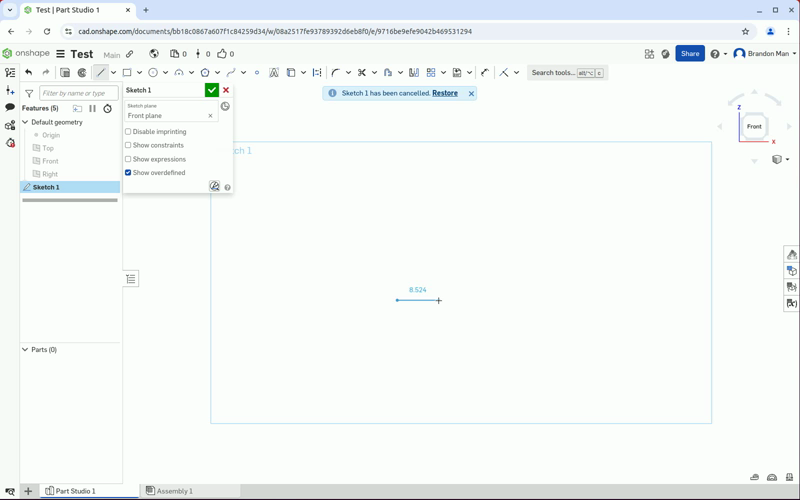
click(438, 300)
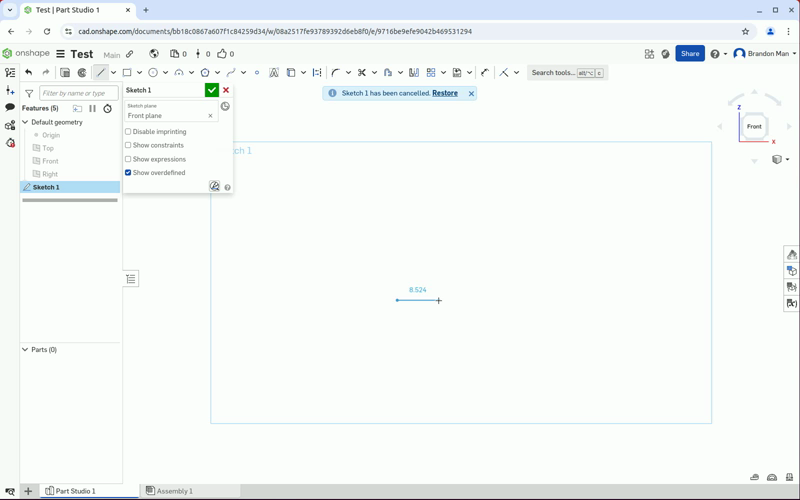
key_up(shift)
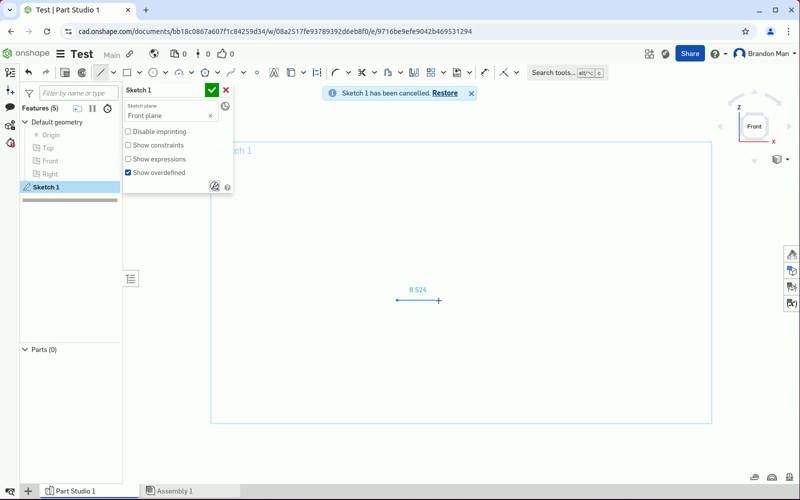
key(esc)
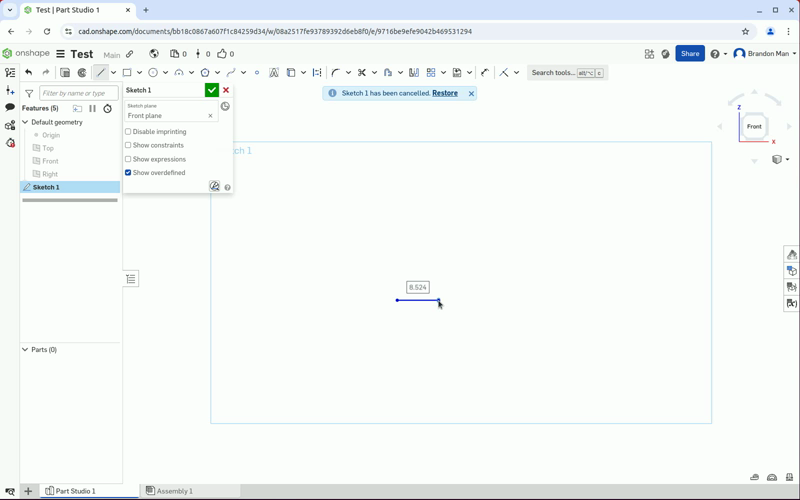
key(a)
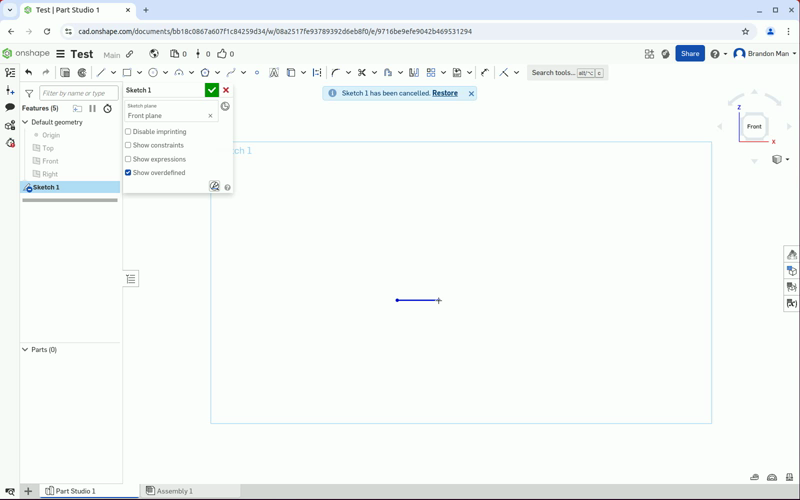
mouse_move(438, 300)
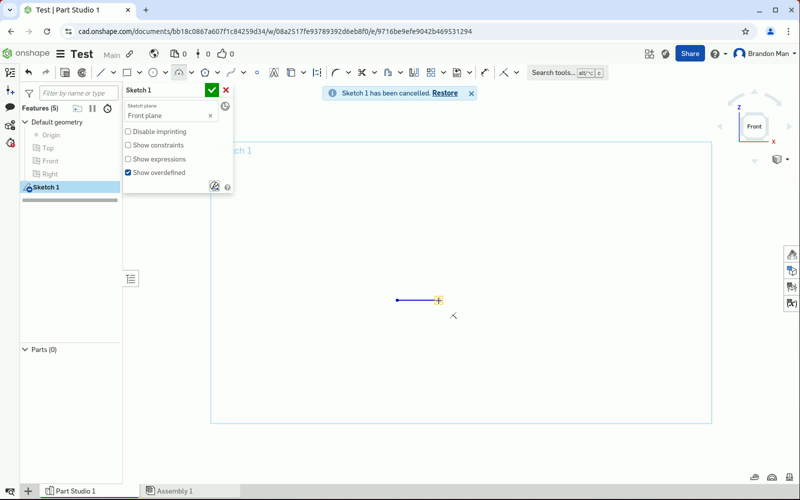
click(438, 300)
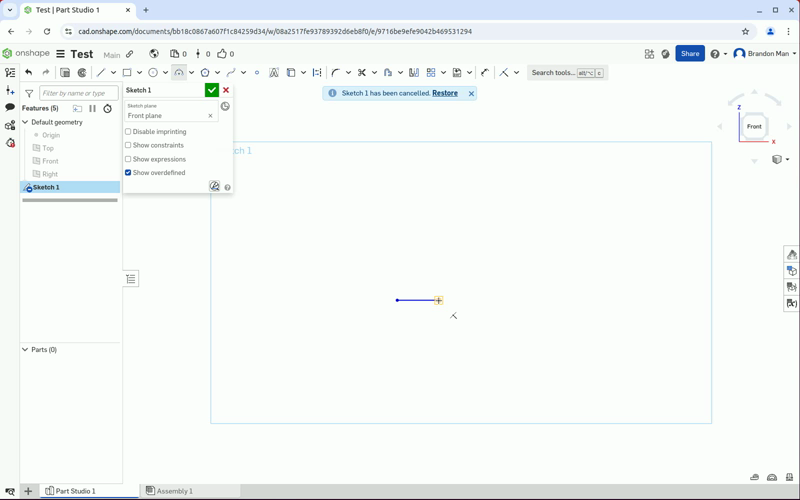
key_down(shift)
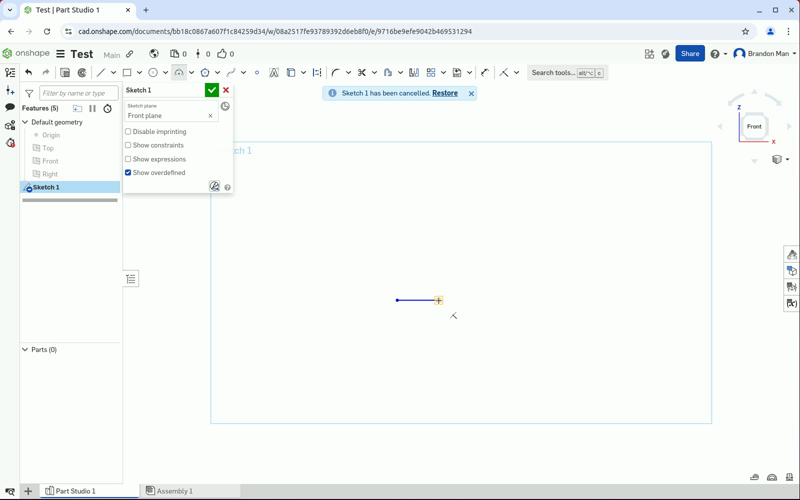
mouse_move(482, 300)
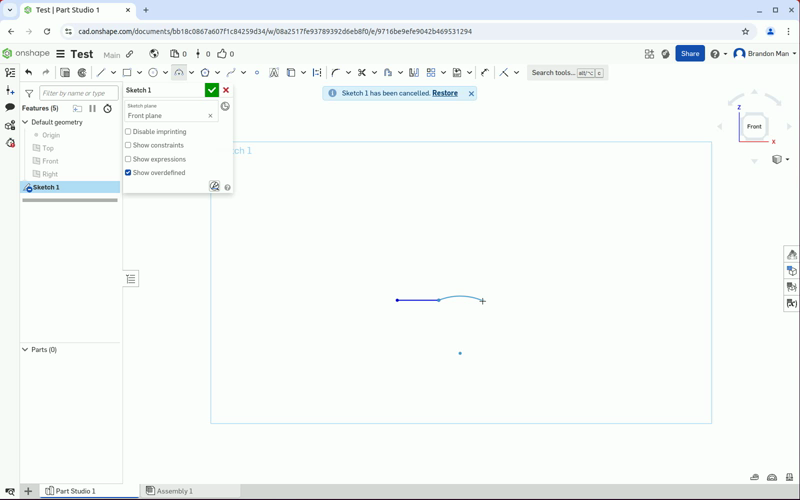
click(482, 300)
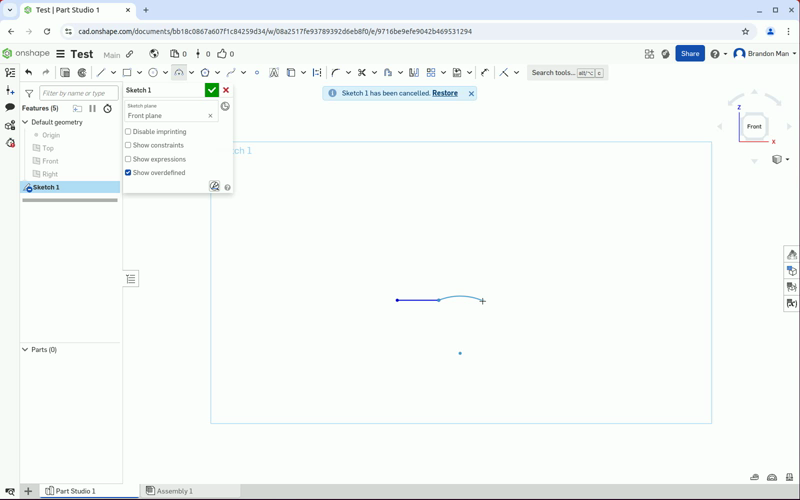
mouse_move(460, 254)
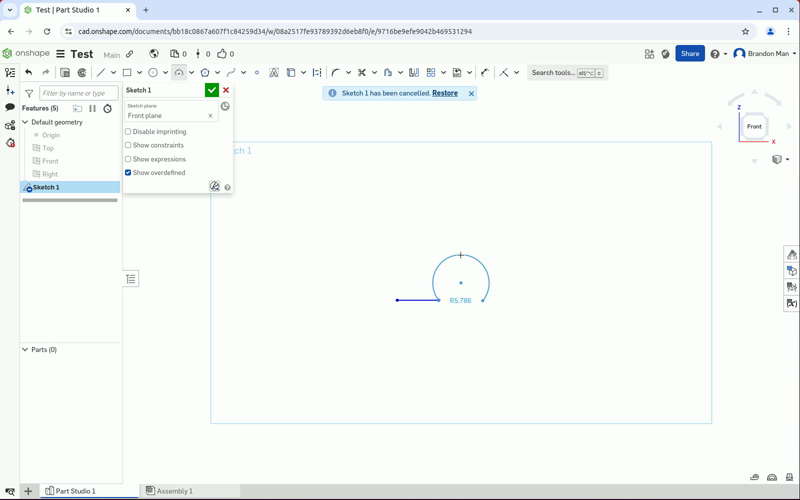
click(460, 254)
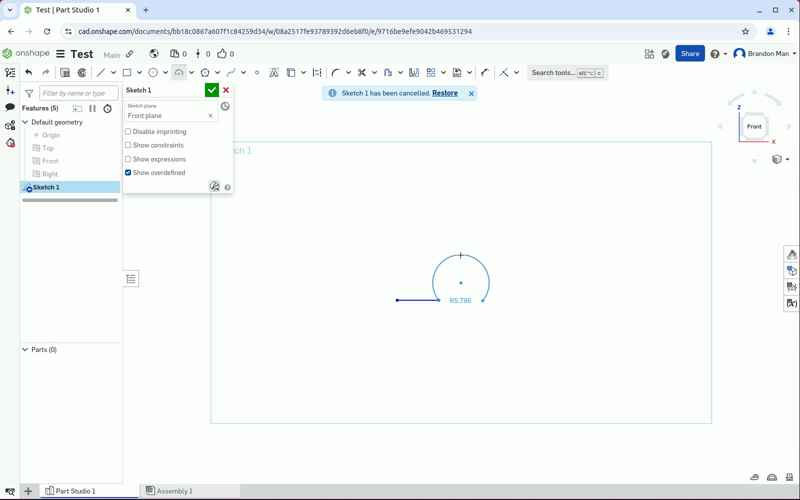
key_up(shift)
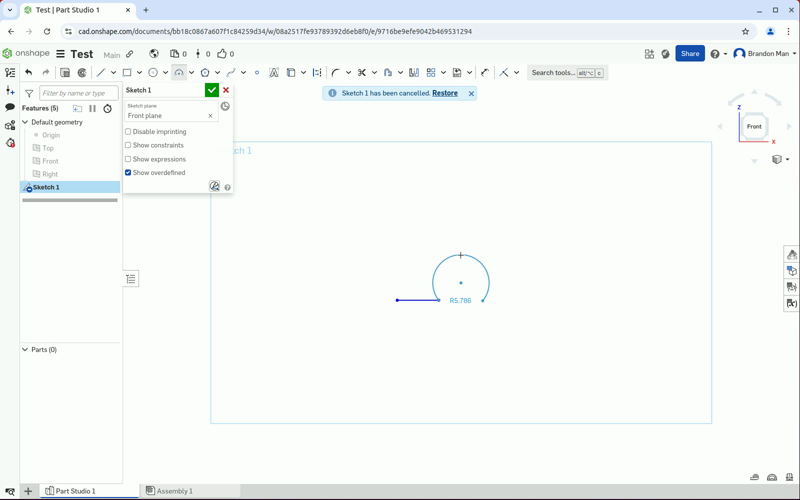
key(esc)
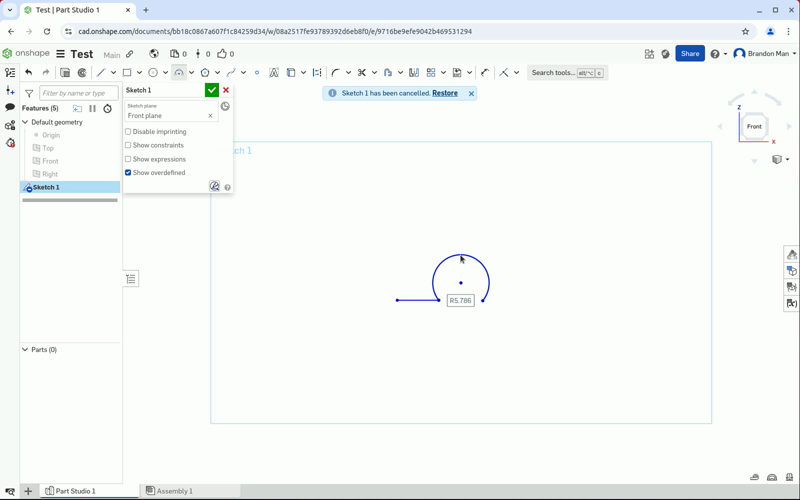
key(l)
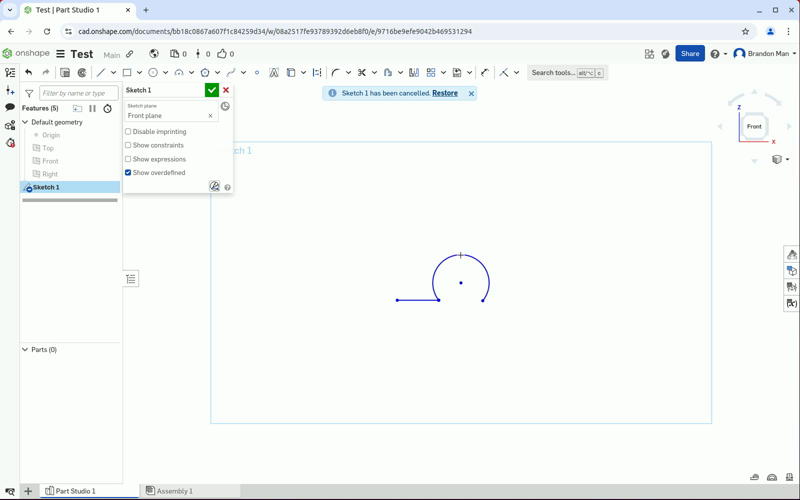
mouse_move(482, 300)
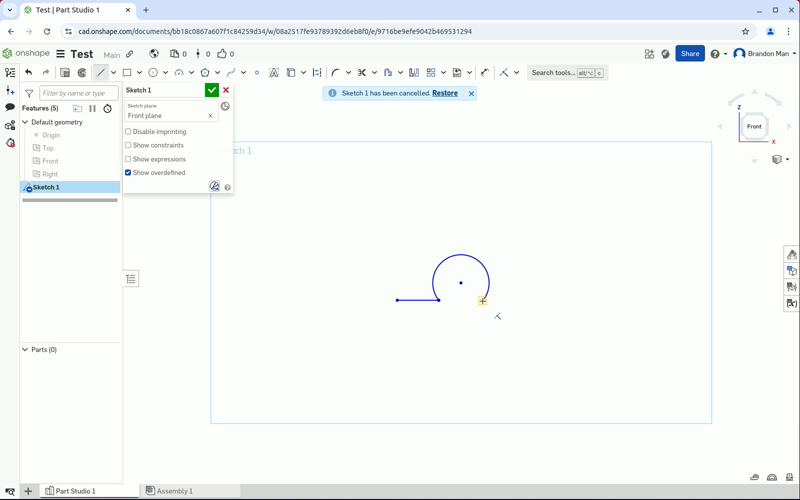
click(482, 300)
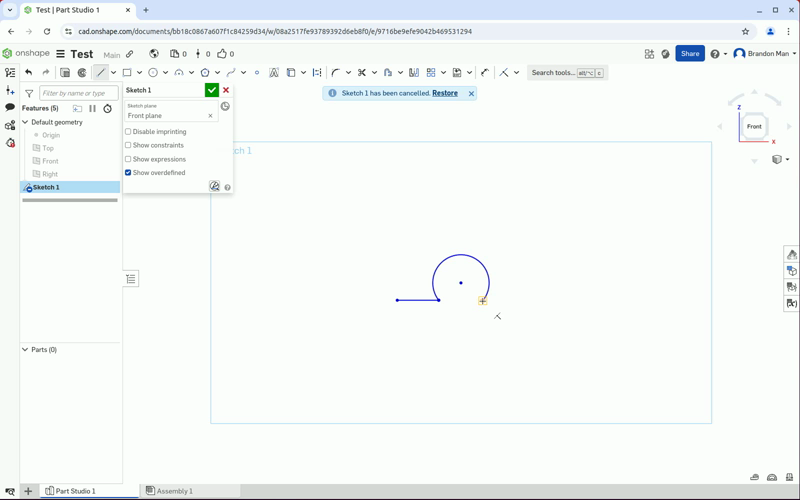
key_down(shift)
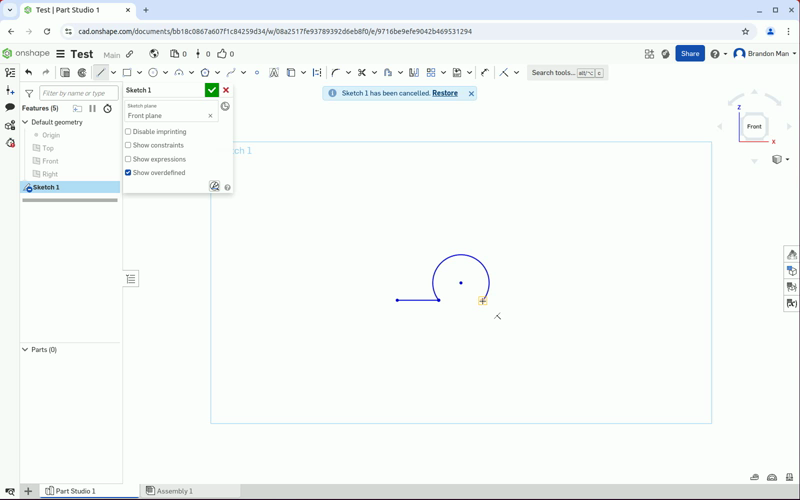
mouse_move(512, 300)
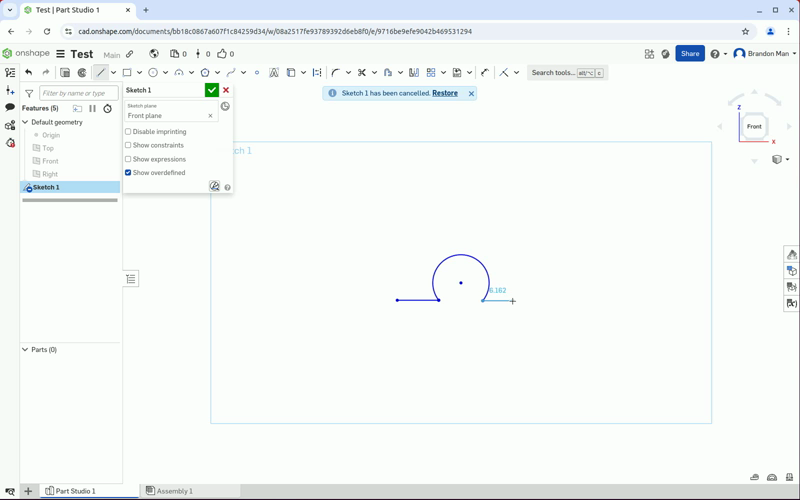
mouse_move(523, 300)
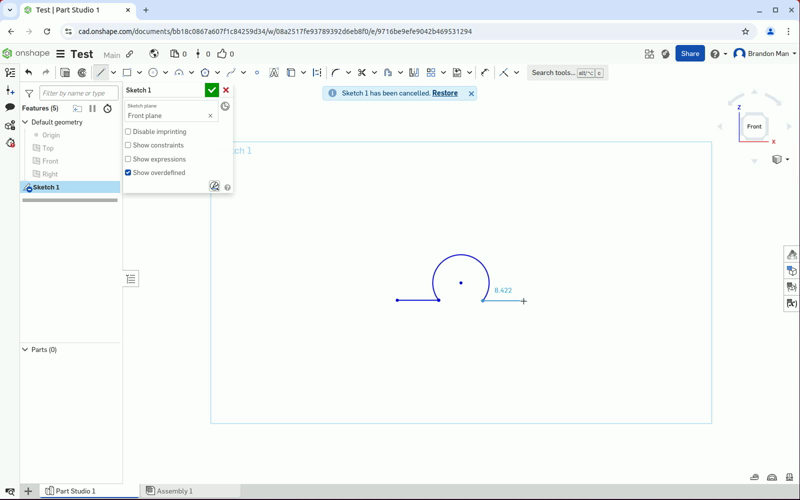
click(523, 300)
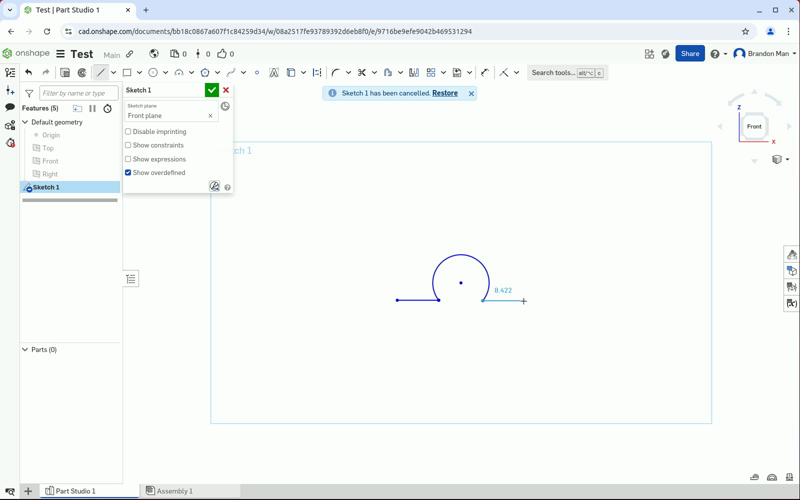
key_up(shift)
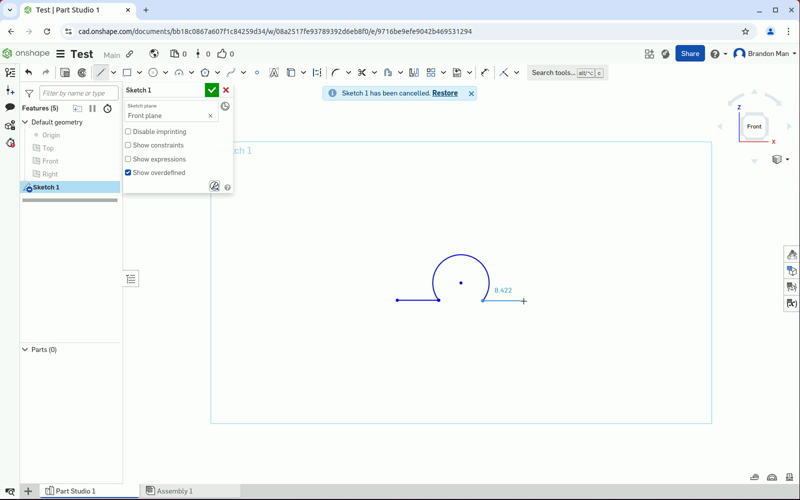
key_down(shift)
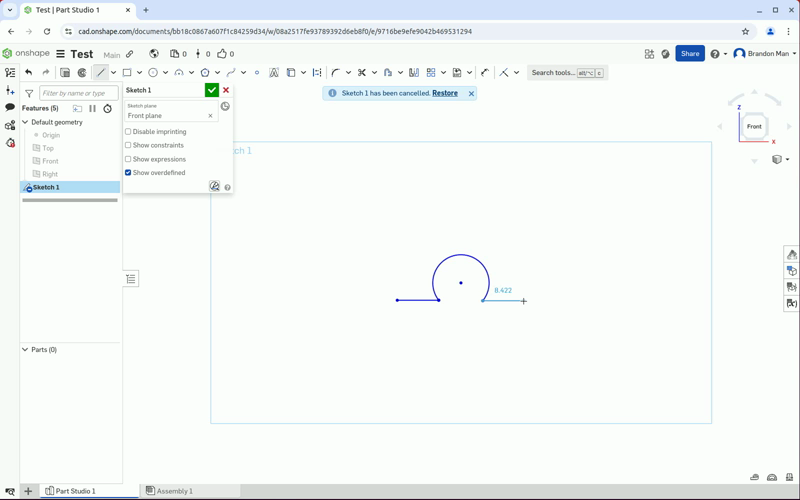
mouse_move(523, 212)
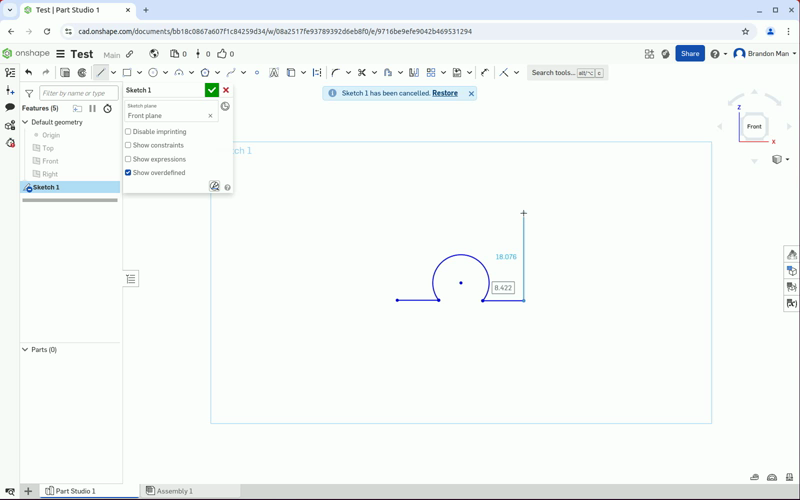
click(523, 212)
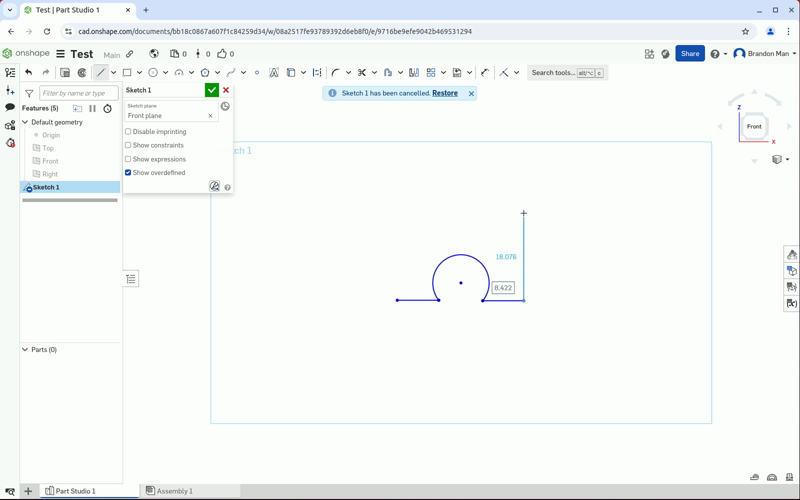
key_up(shift)
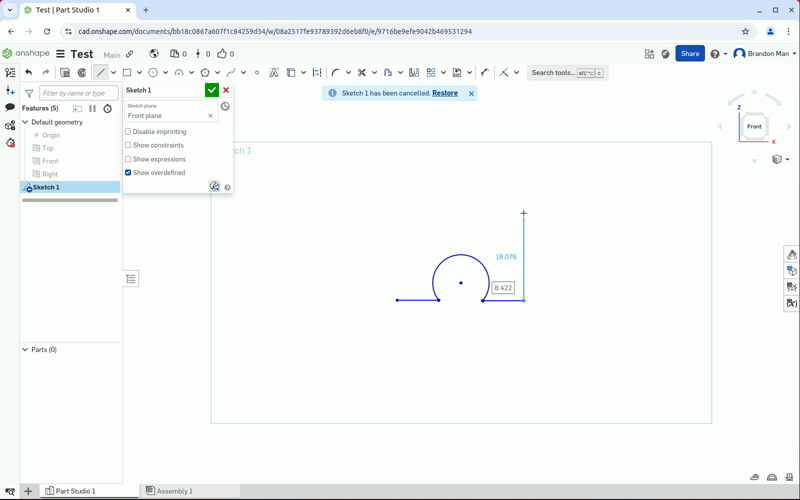
key_down(shift)
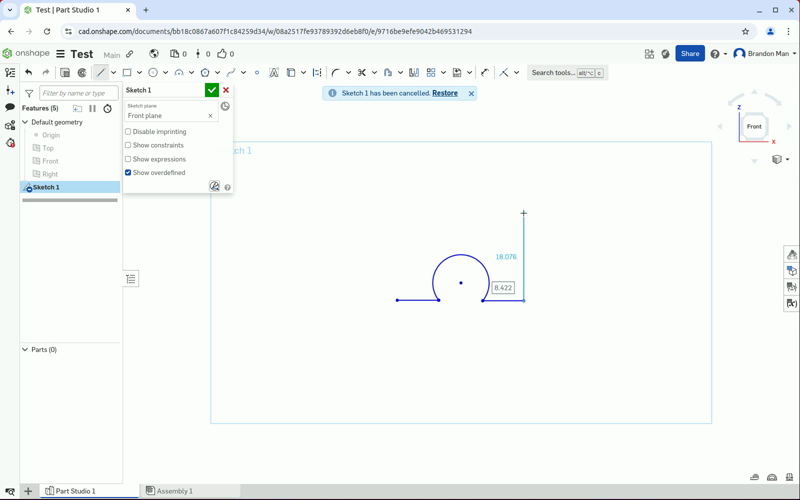
mouse_move(461, 212)
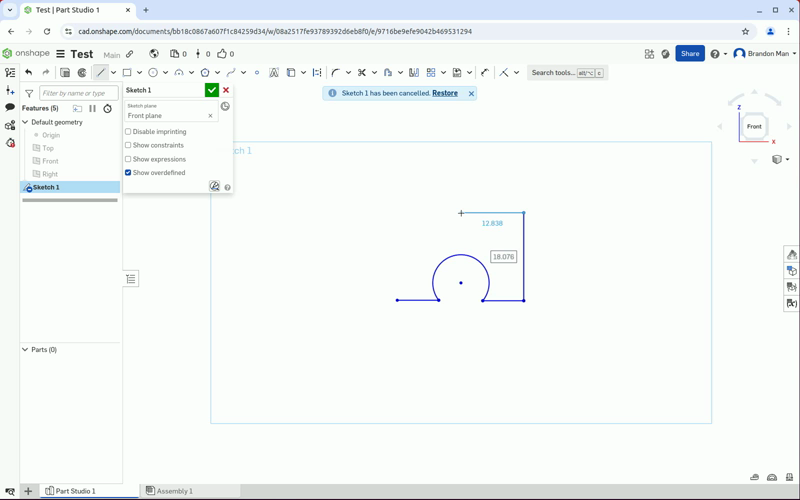
click(461, 212)
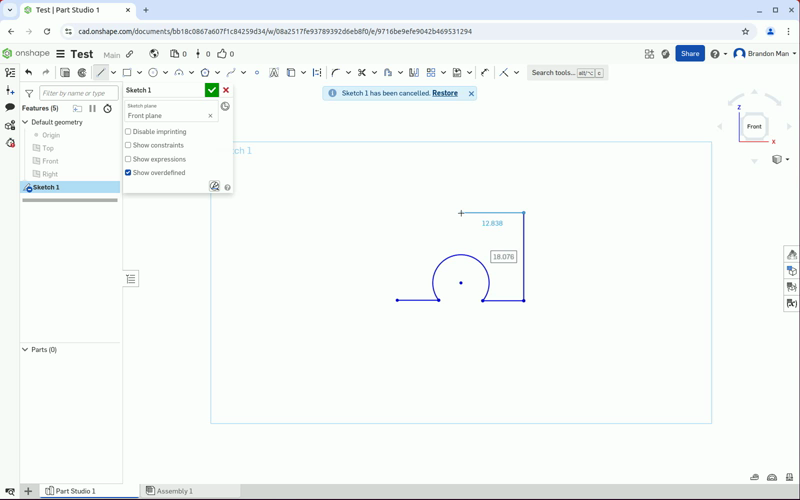
key_up(shift)
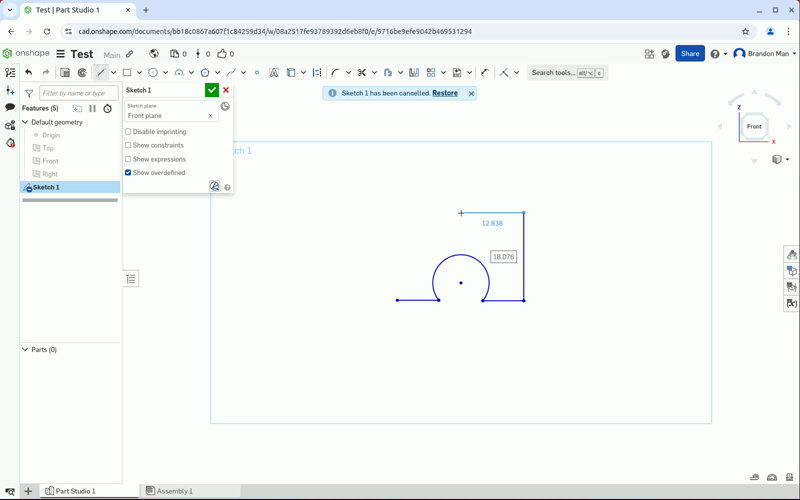
key_down(shift)
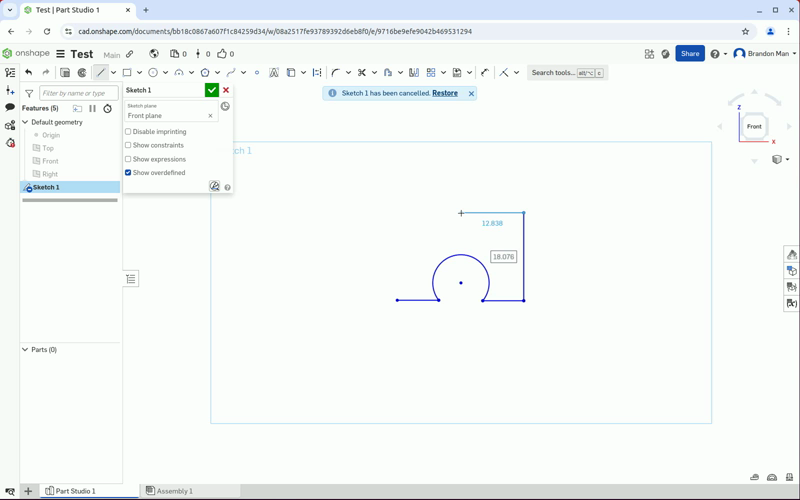
mouse_move(397, 212)
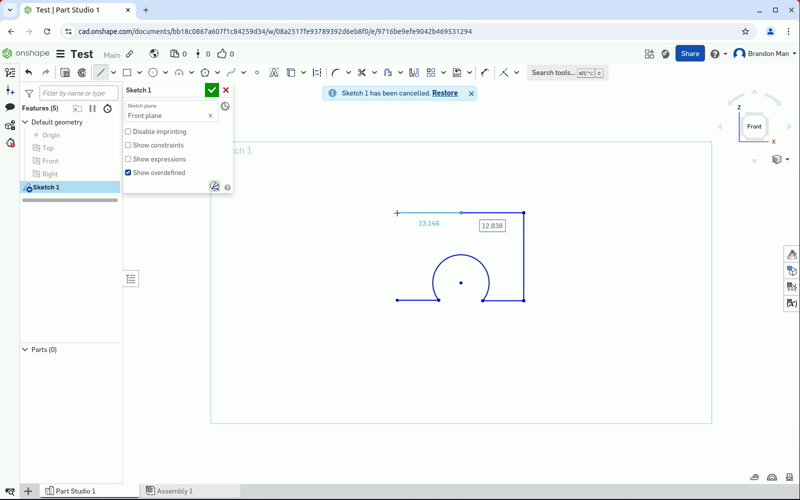
click(397, 212)
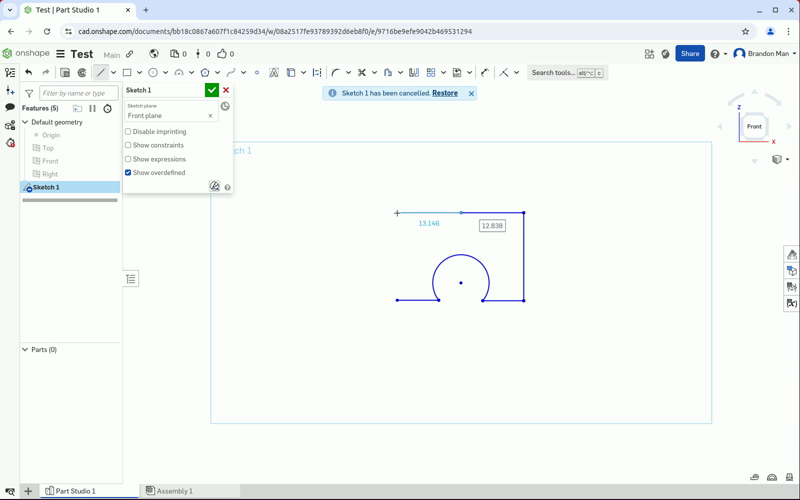
key_up(shift)
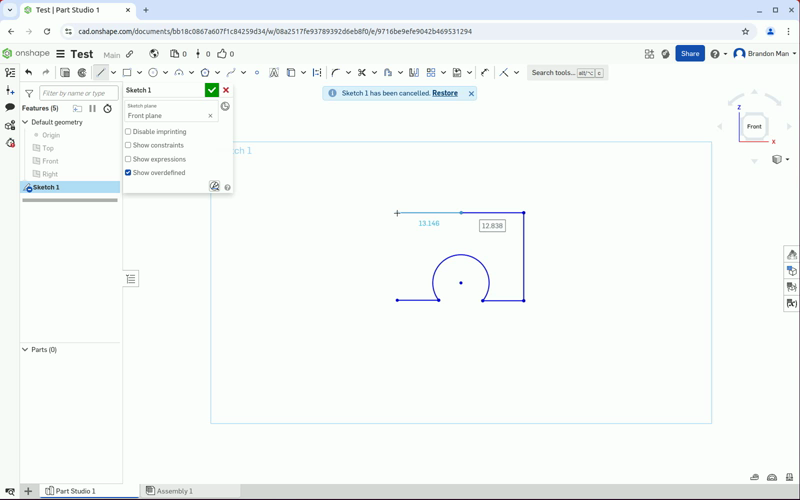
key_down(shift)
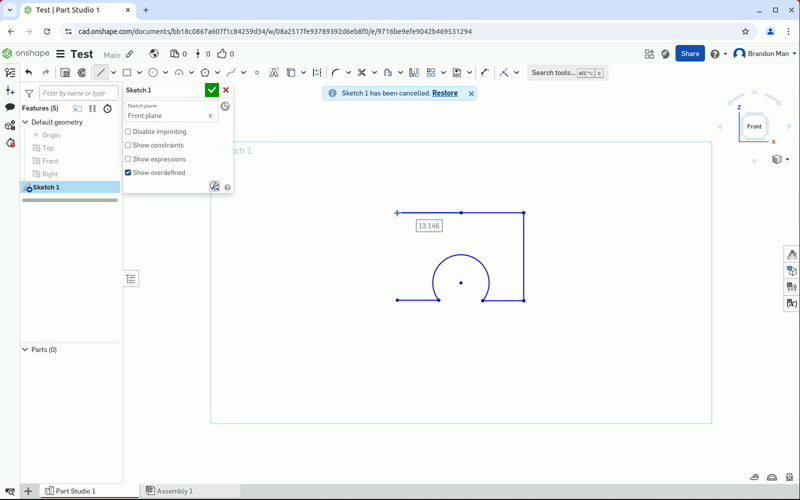
mouse_move(397, 300)
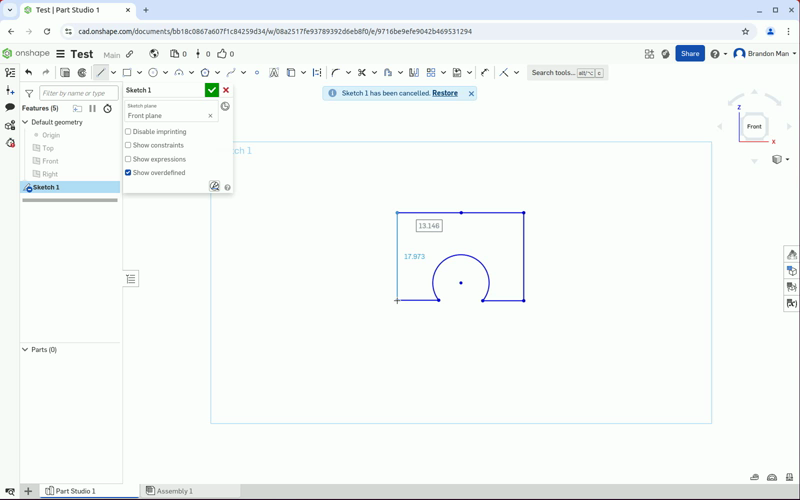
key_up(shift)
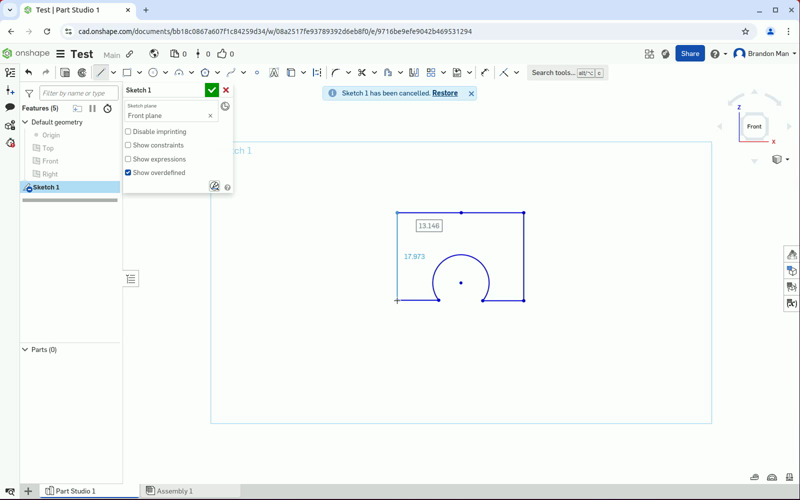
click(397, 300)
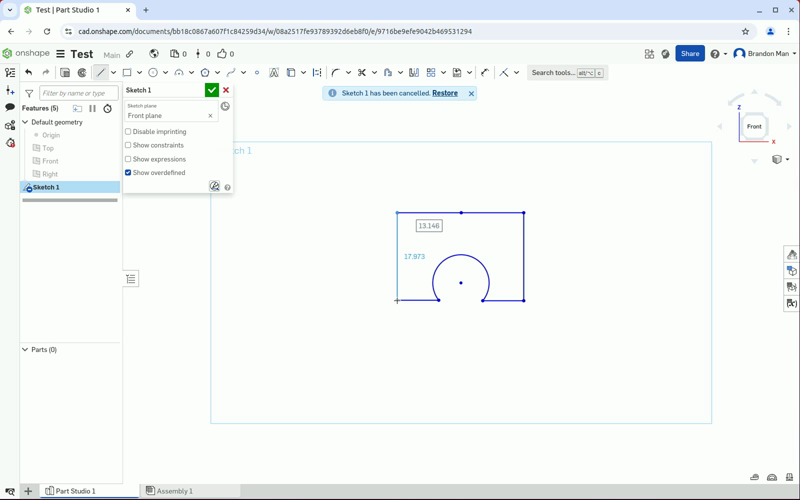
key(esc)
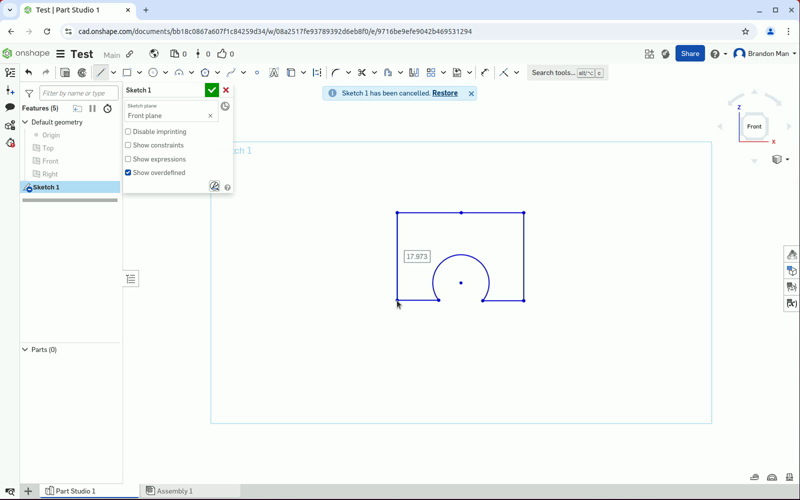
mouse_move(490, 237)
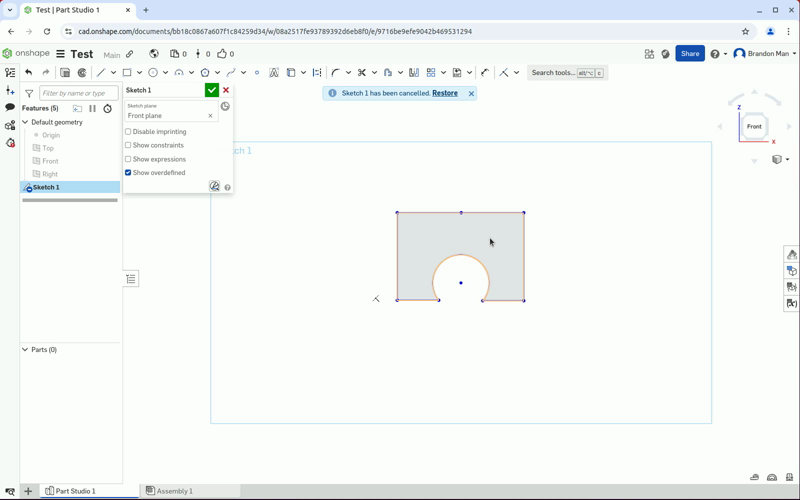
click(490, 237)
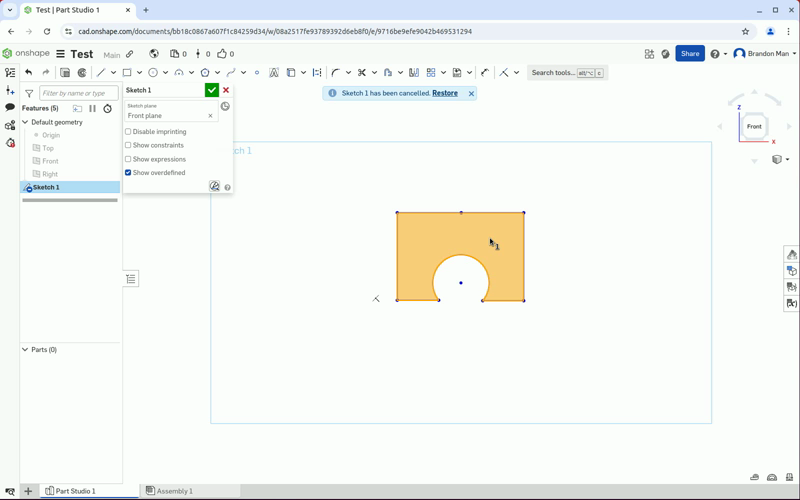
mouse_move(73, 352)
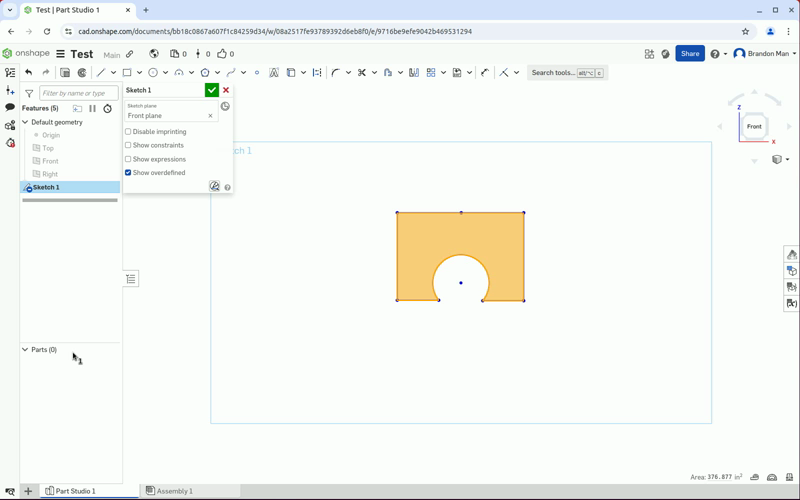
key(shift+y)
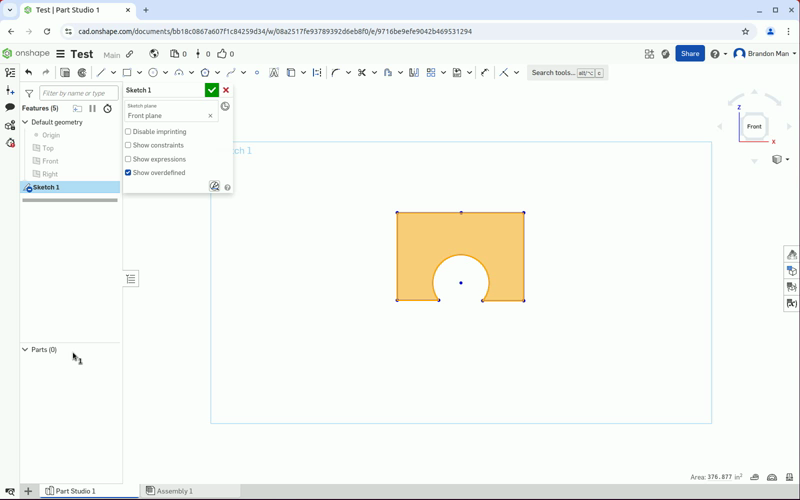
key(shift+e)
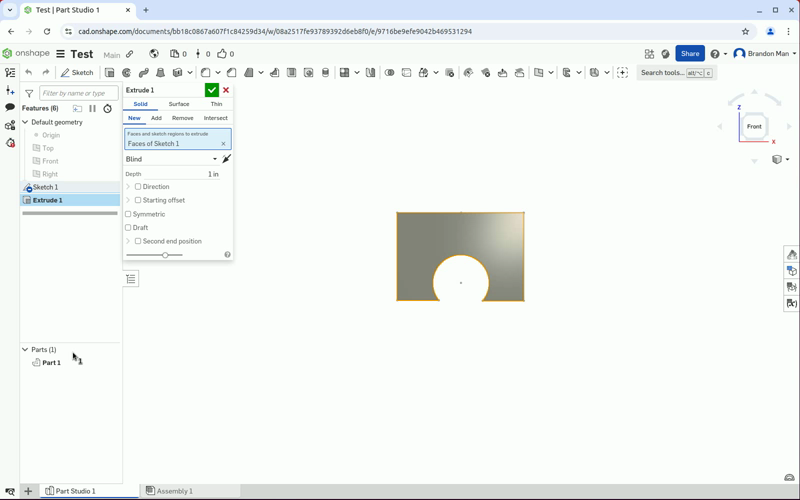
mouse_move(143, 106)
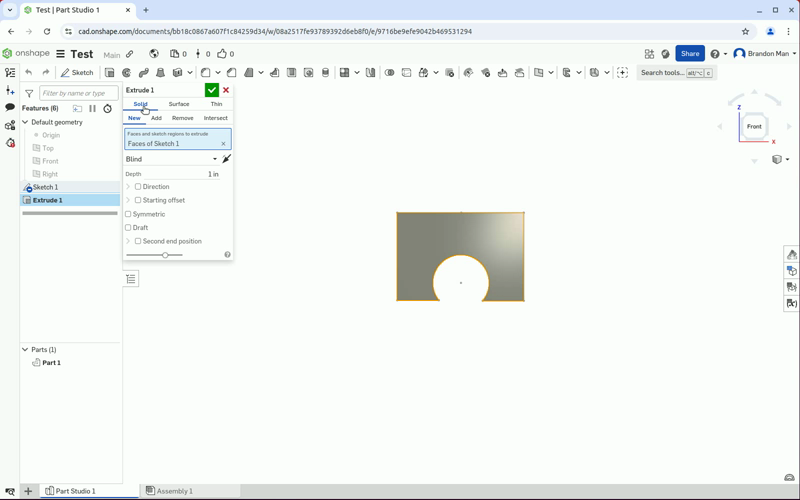
click(143, 106)
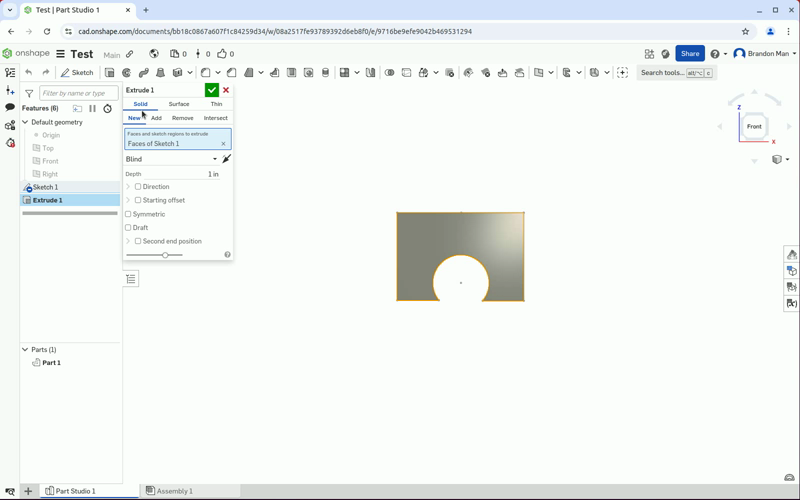
mouse_move(137, 120)
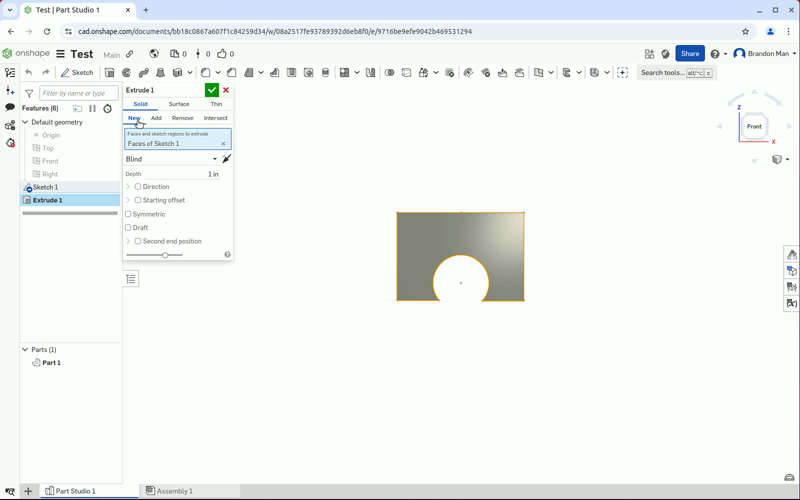
click(137, 120)
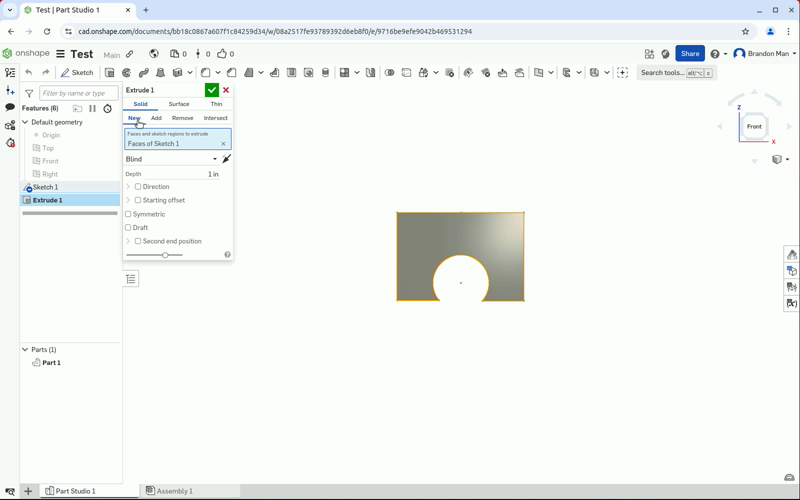
key(tab, 4)
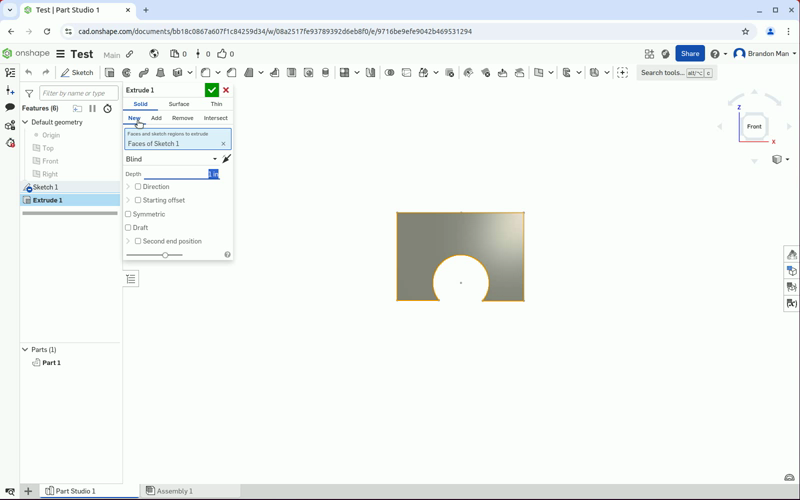
text(-23.108)
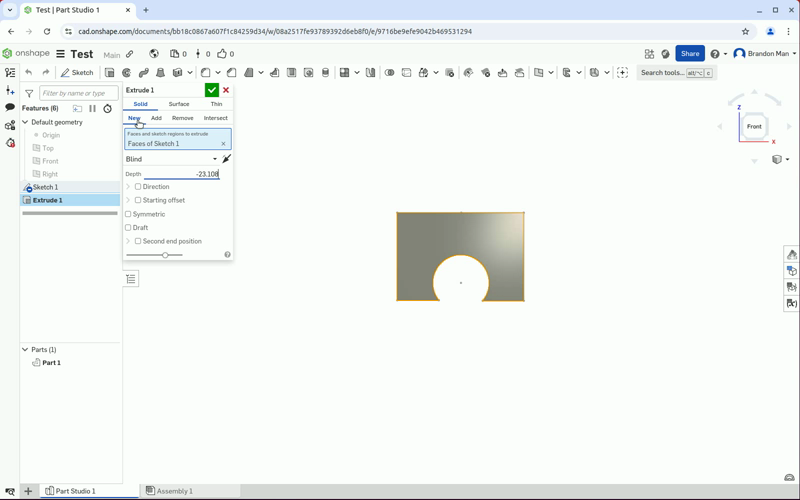
key(enter)
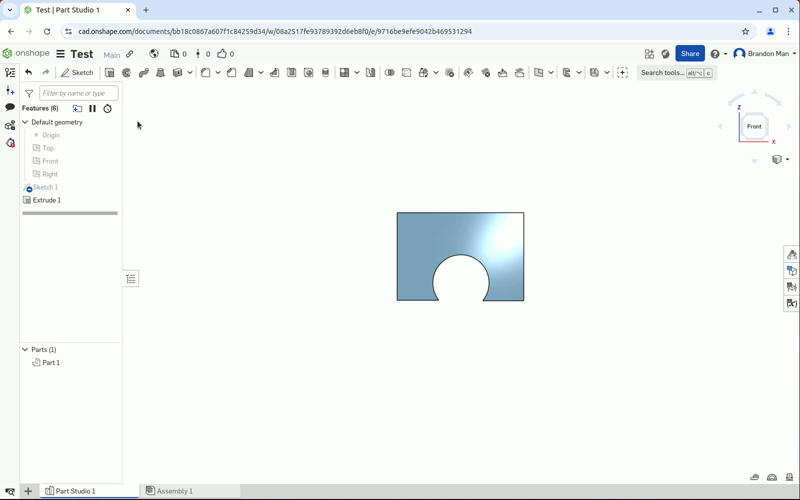
key(shift+h)
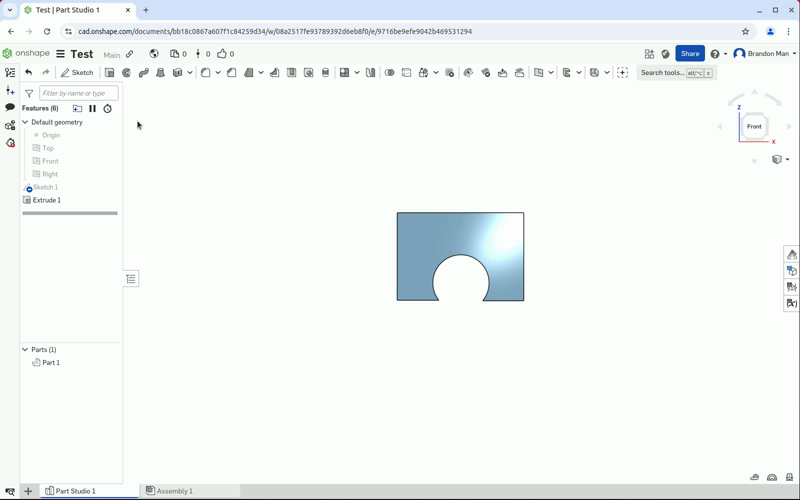
key(shift+h)
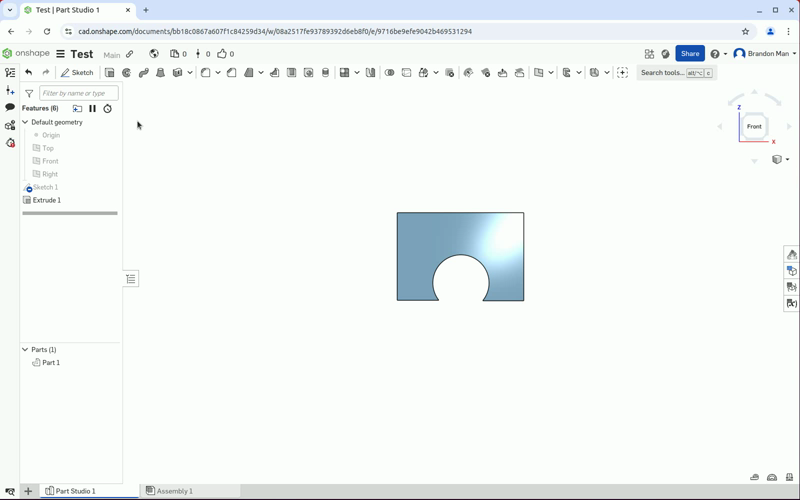
mouse_move(73, 189)
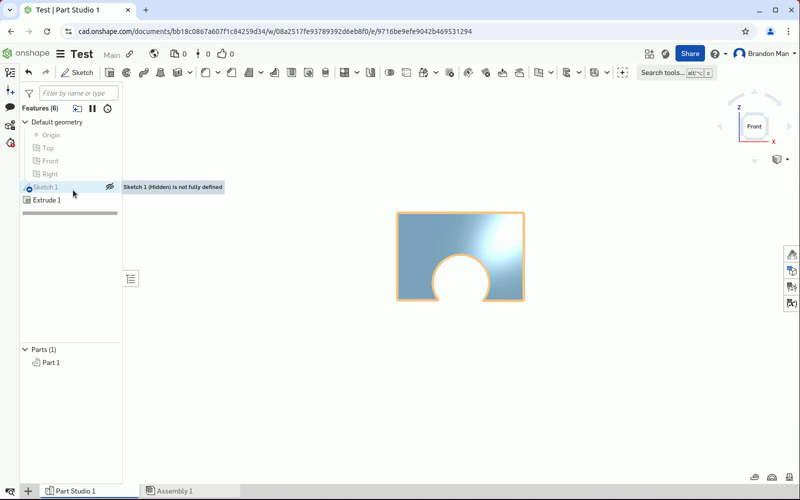
click(73, 189)
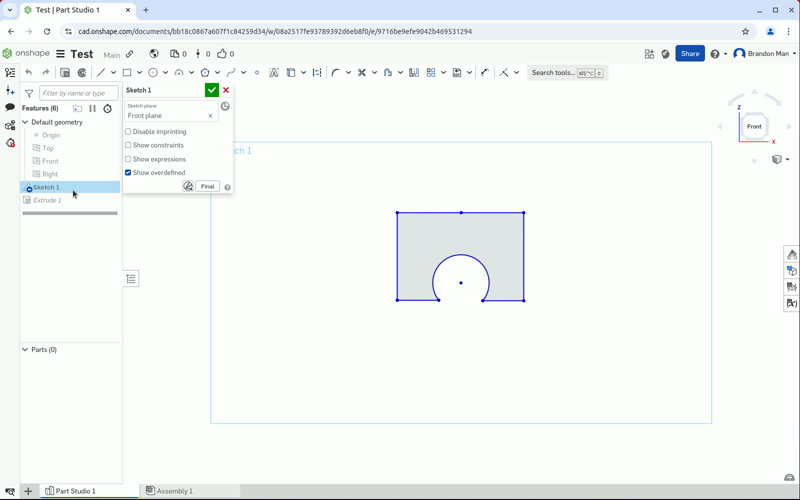
mouse_move(229, 92)
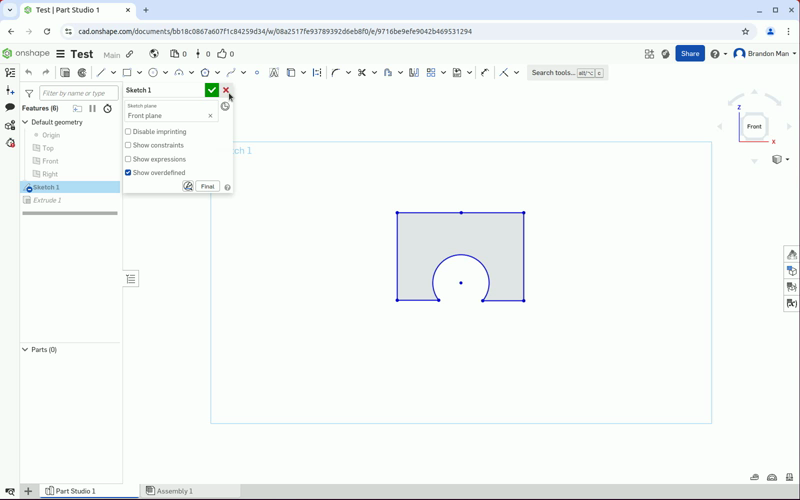
click(229, 92)
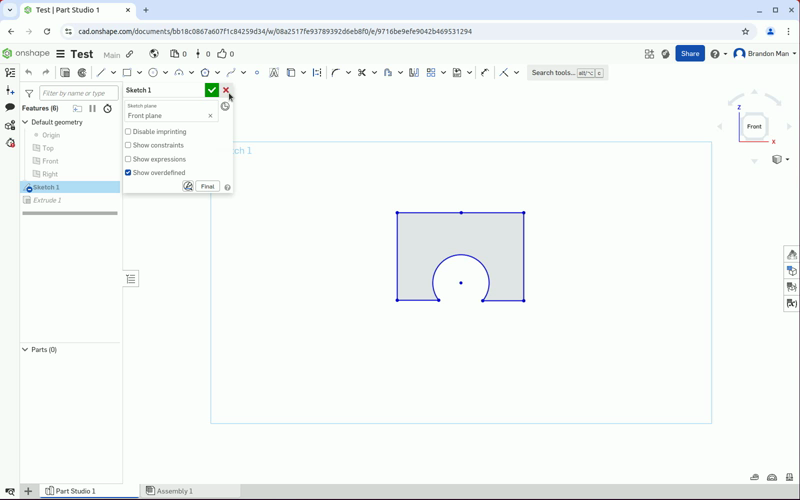
key(shift+s)
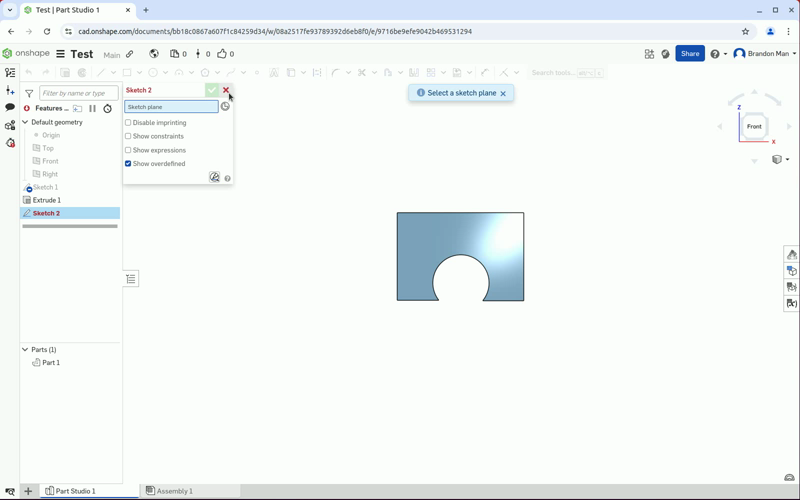
mouse_move(73, 163)
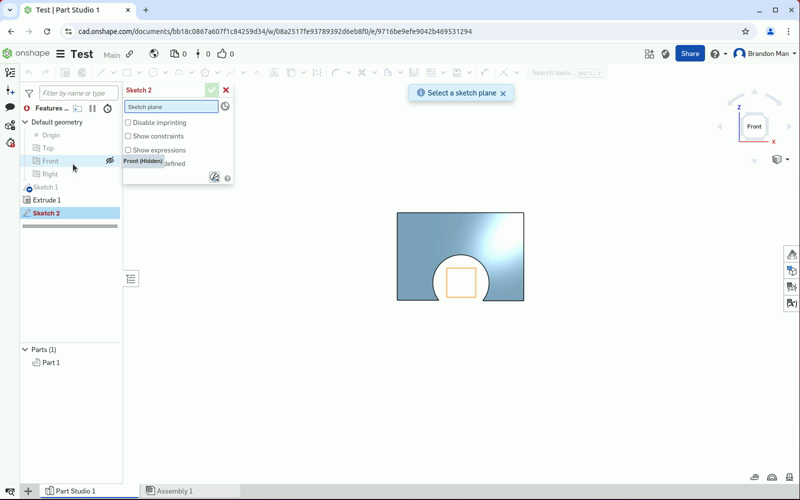
click(73, 163)
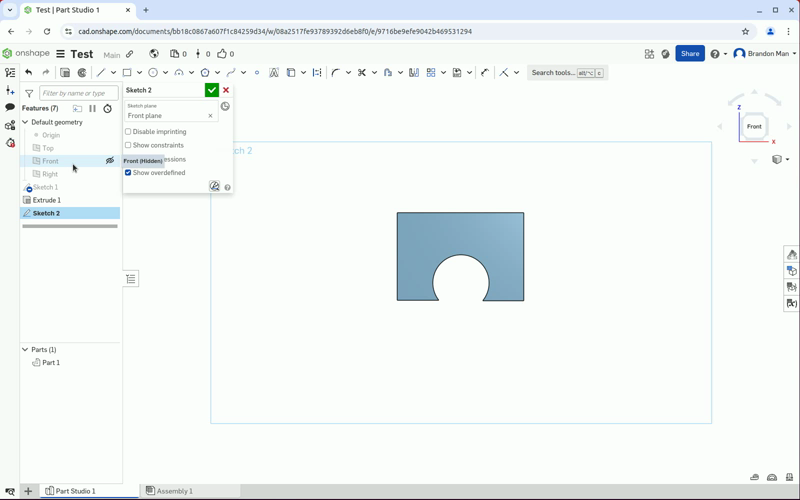
mouse_move(73, 352)
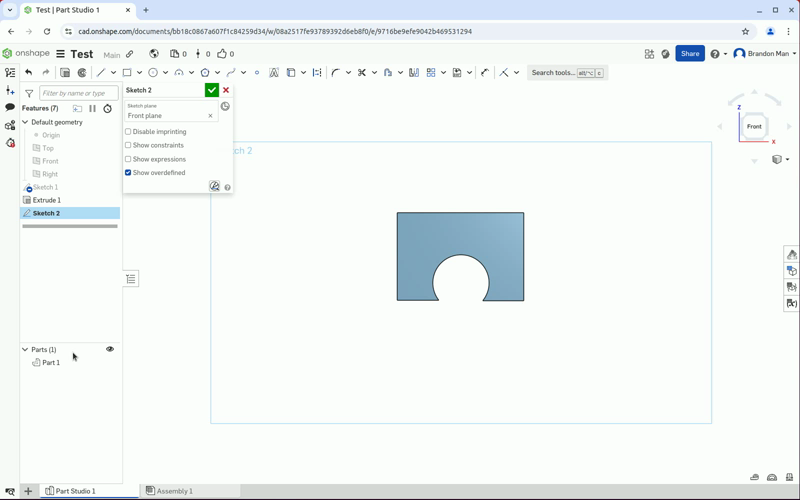
key(y)
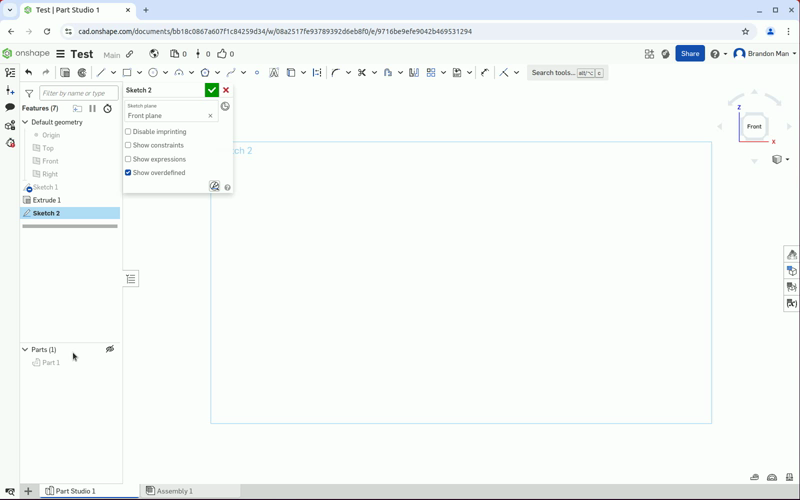
key(l)
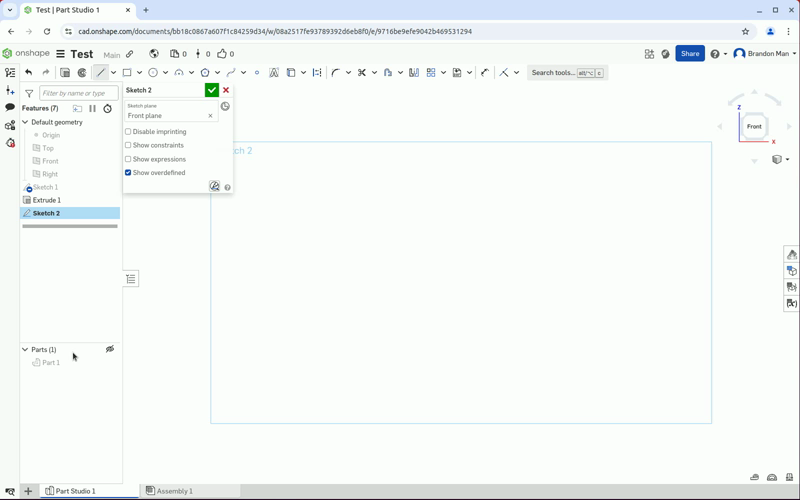
key_down(shift)
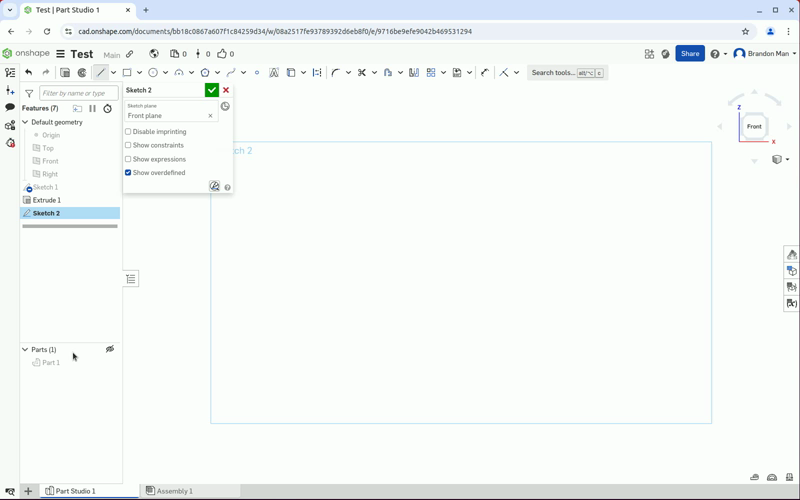
mouse_move(438, 300)
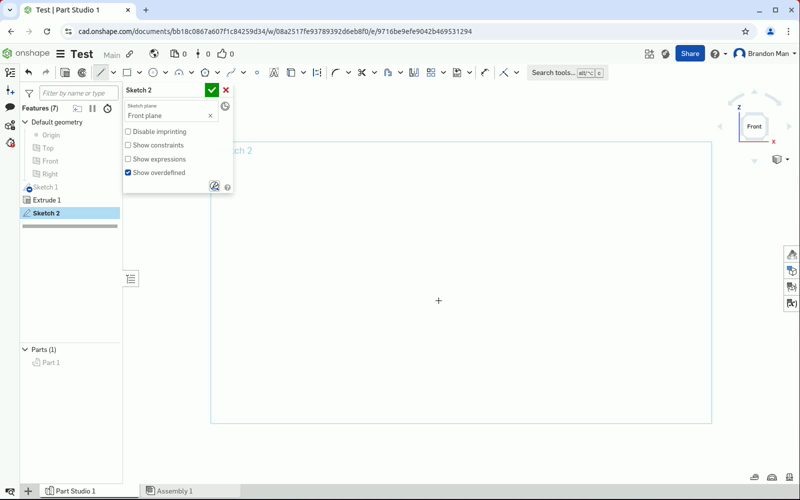
click(438, 300)
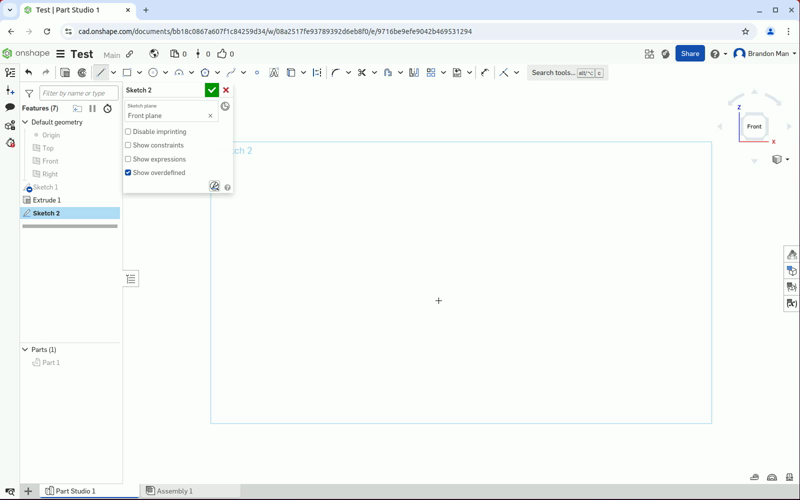
key_up(shift)
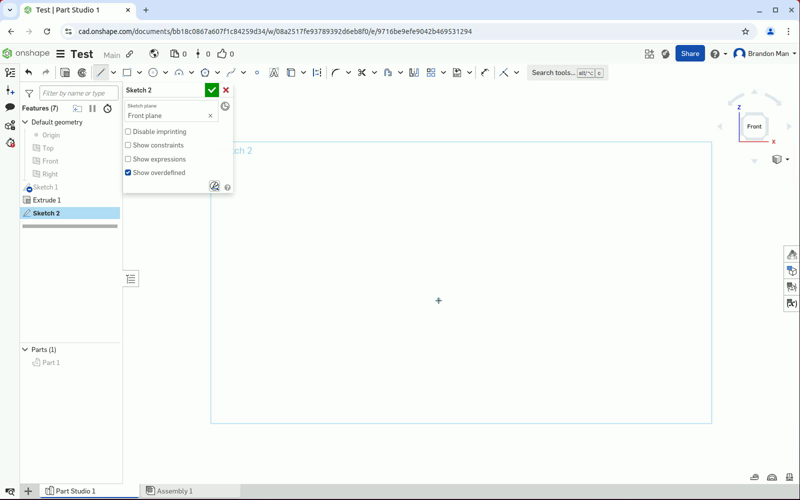
key_down(shift)
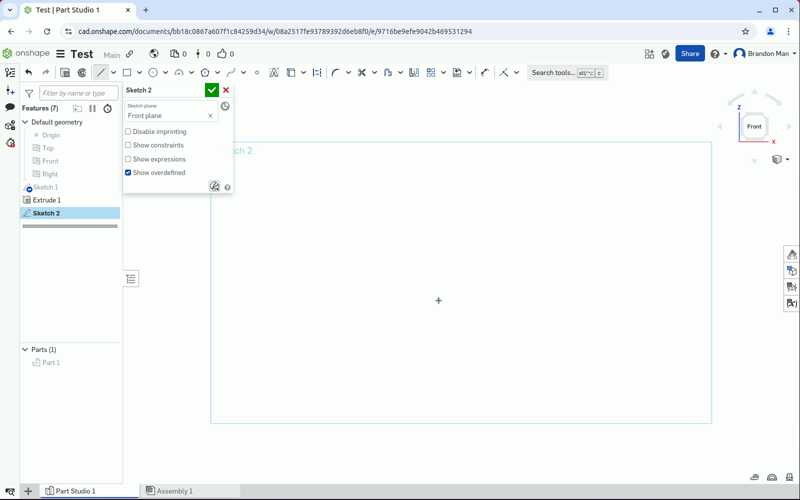
mouse_move(468, 300)
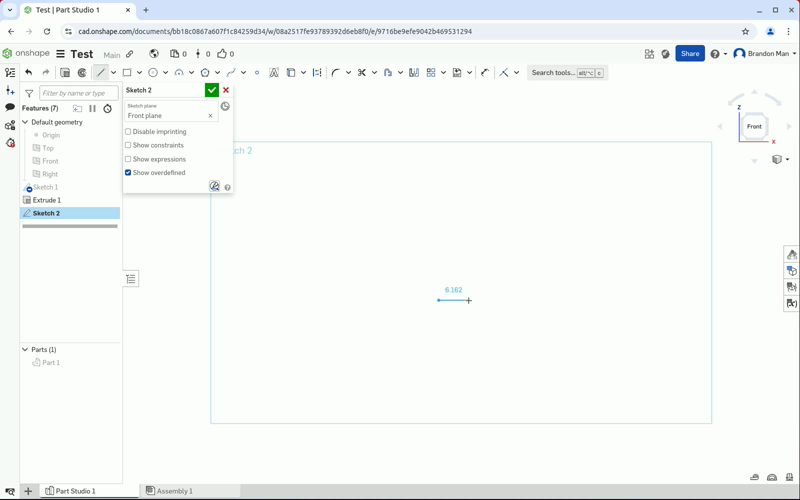
mouse_move(447, 293)
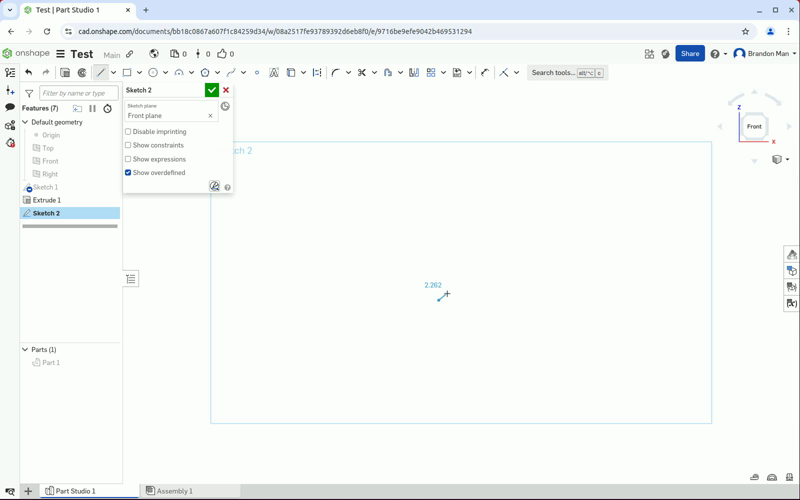
click(447, 293)
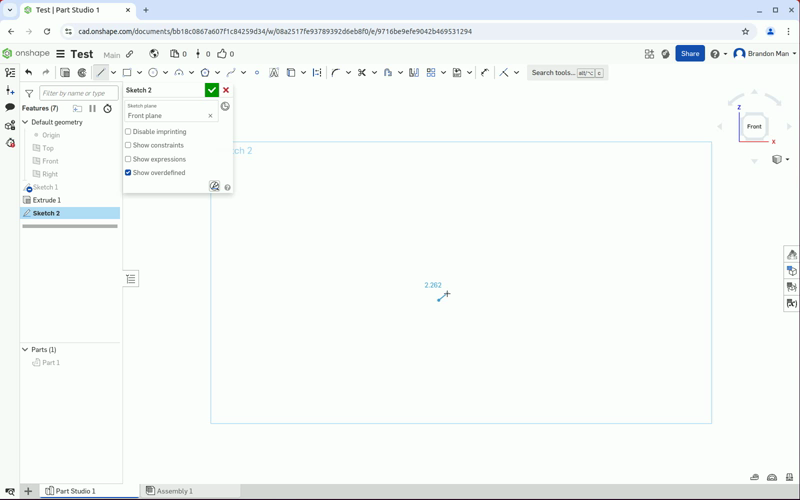
key_up(shift)
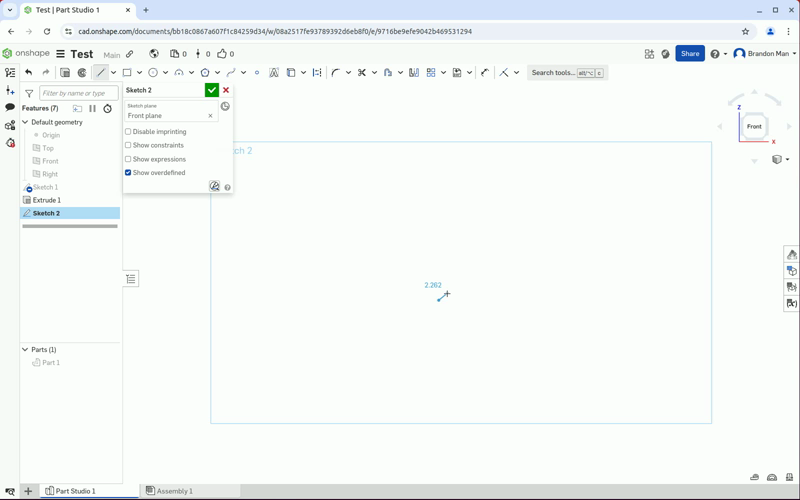
key(esc)
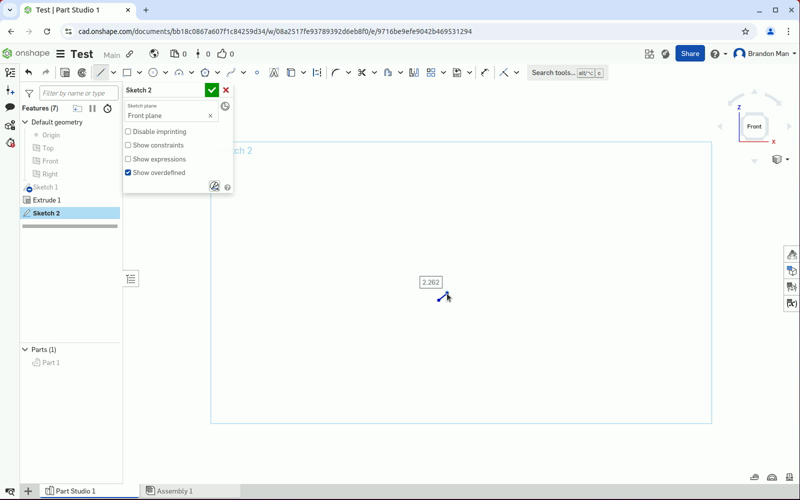
key(a)
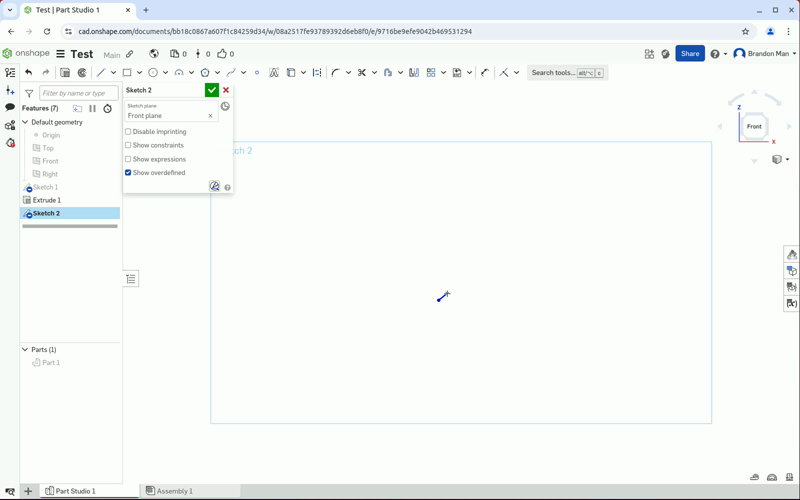
mouse_move(447, 293)
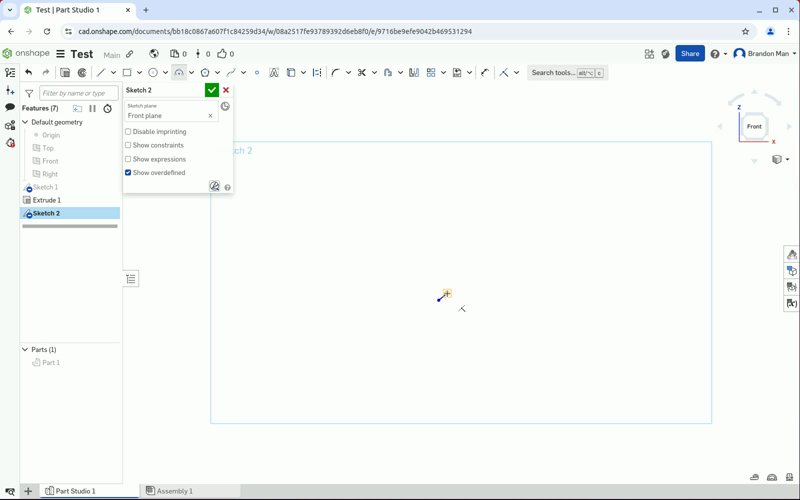
click(447, 293)
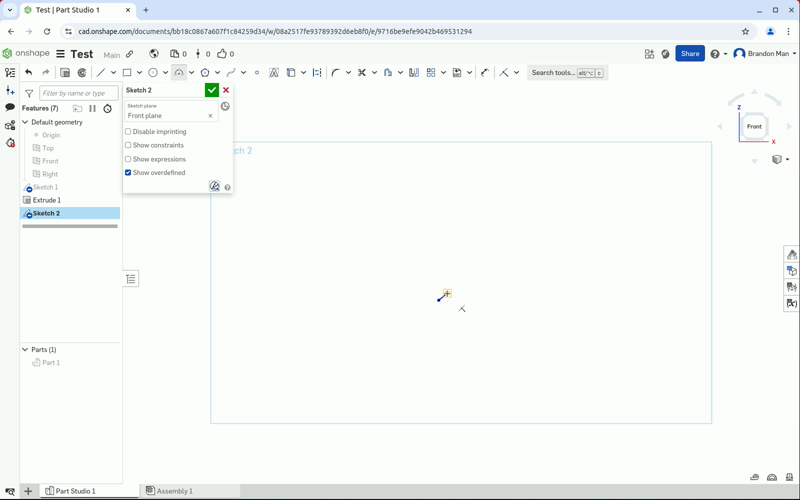
key_down(shift)
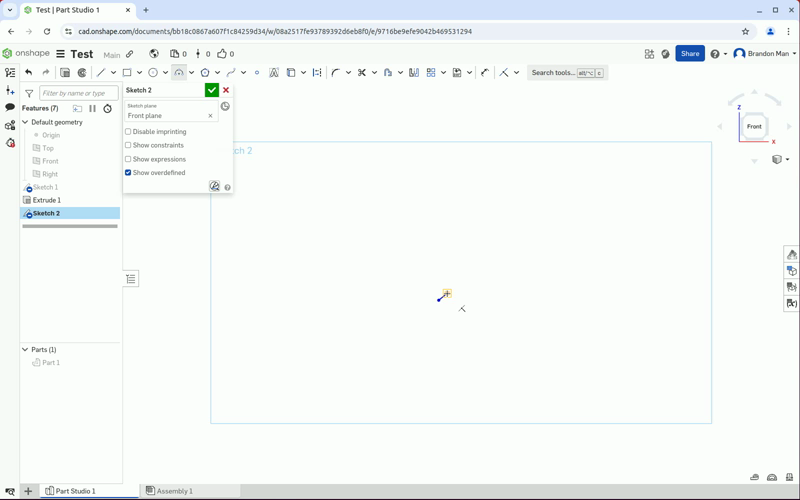
mouse_move(475, 293)
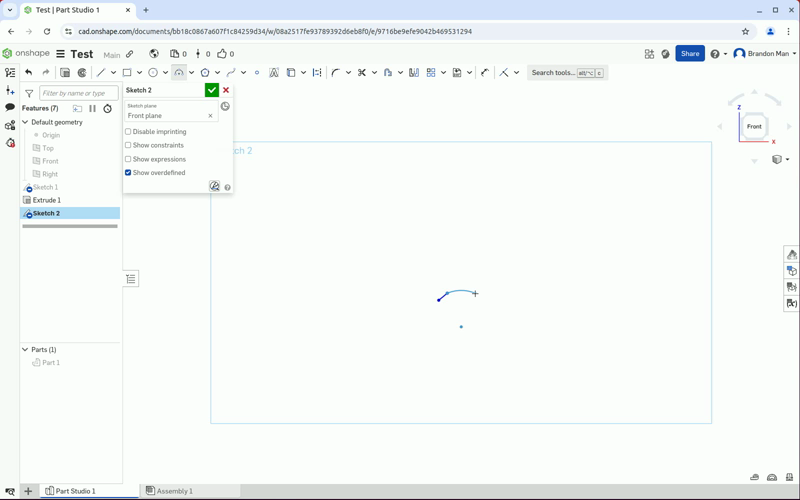
click(475, 293)
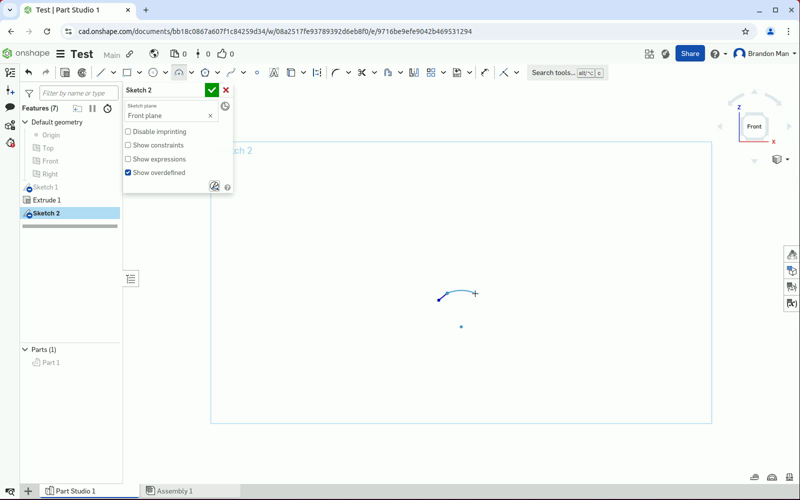
mouse_move(461, 264)
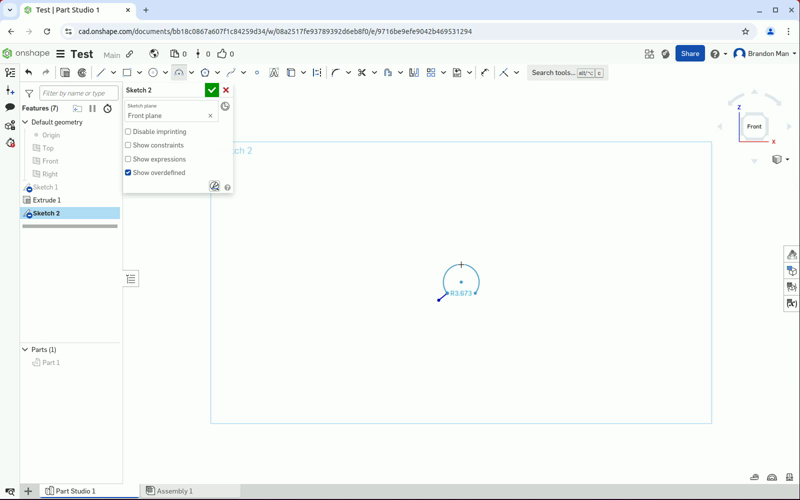
click(461, 264)
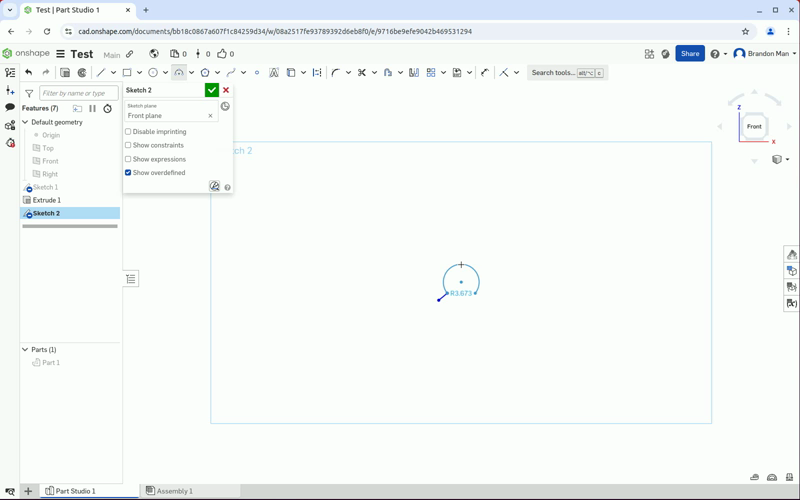
key_up(shift)
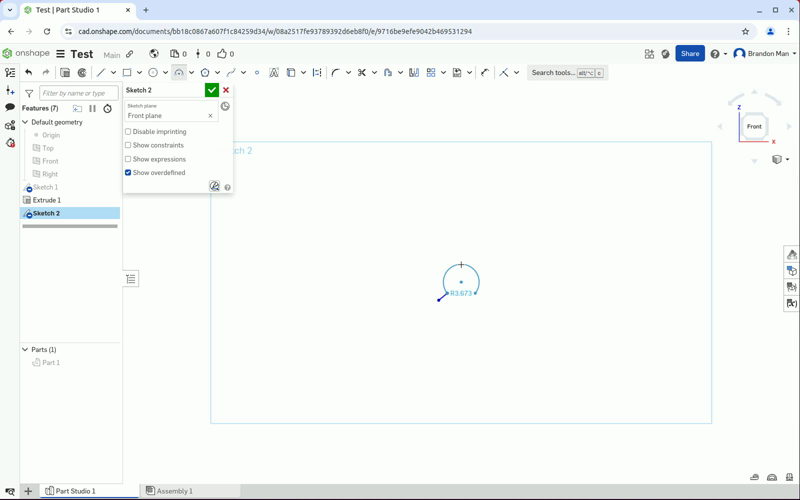
key(esc)
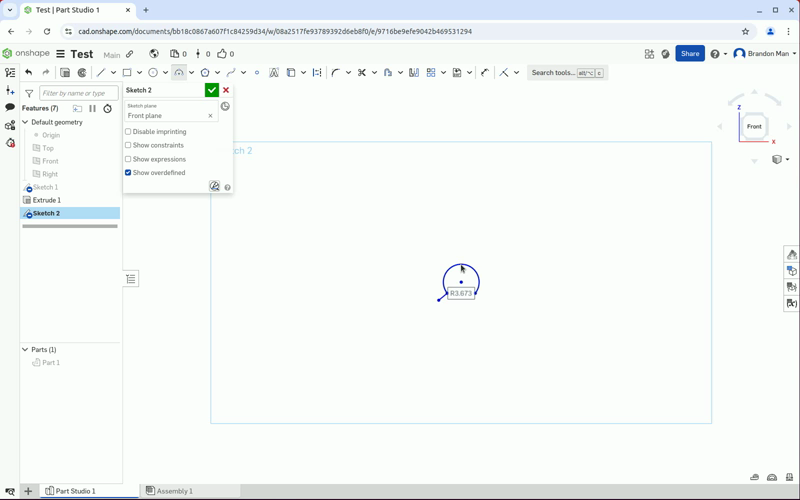
key(l)
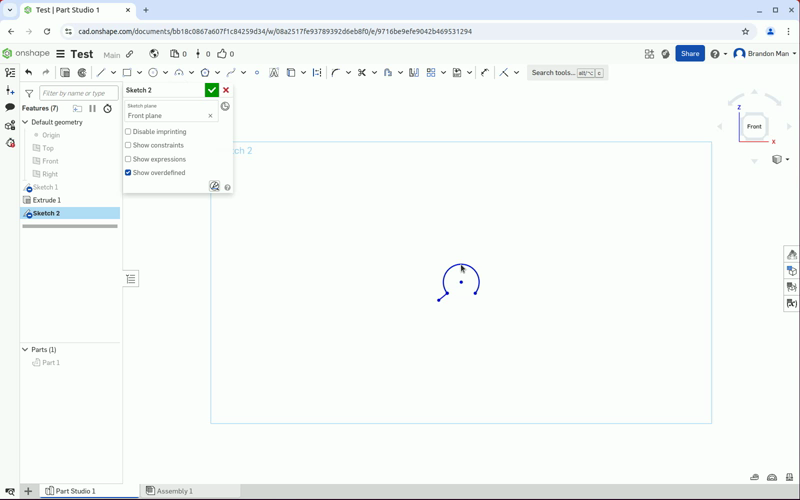
mouse_move(475, 293)
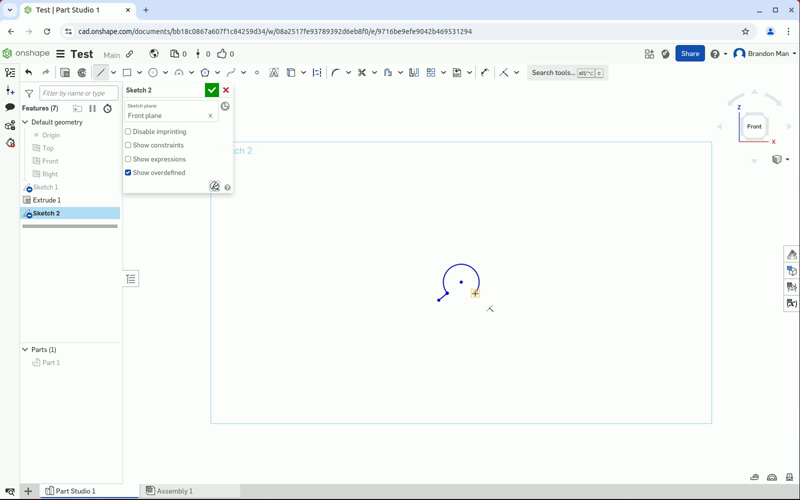
click(475, 293)
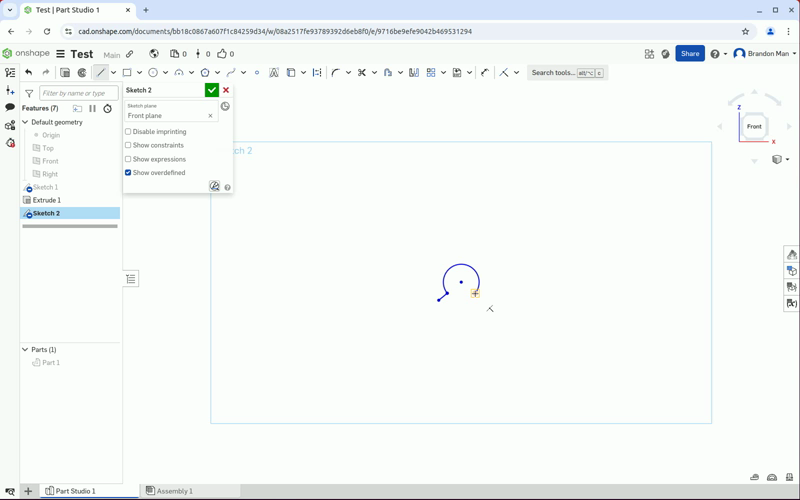
key_down(shift)
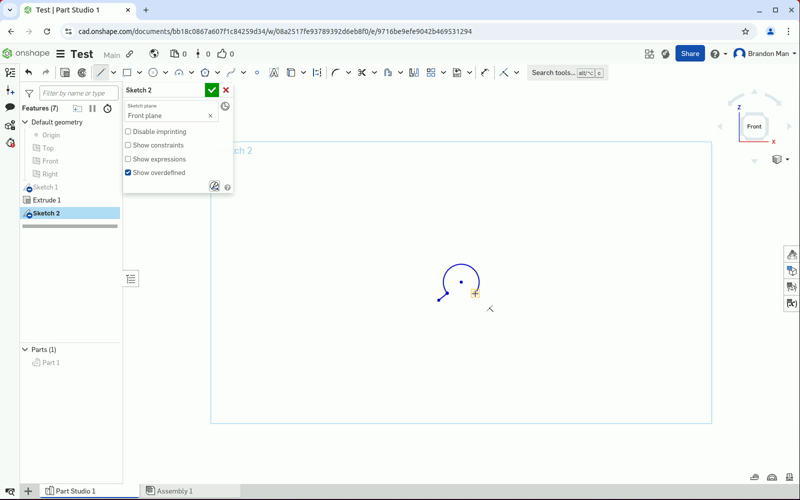
mouse_move(505, 293)
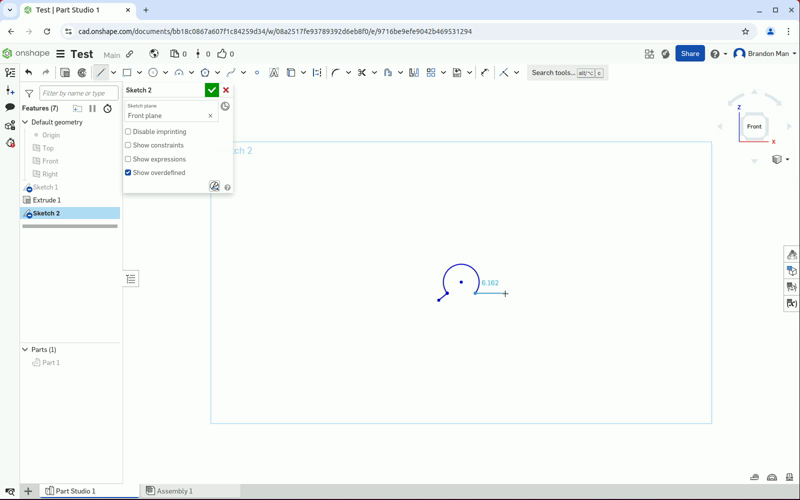
mouse_move(483, 300)
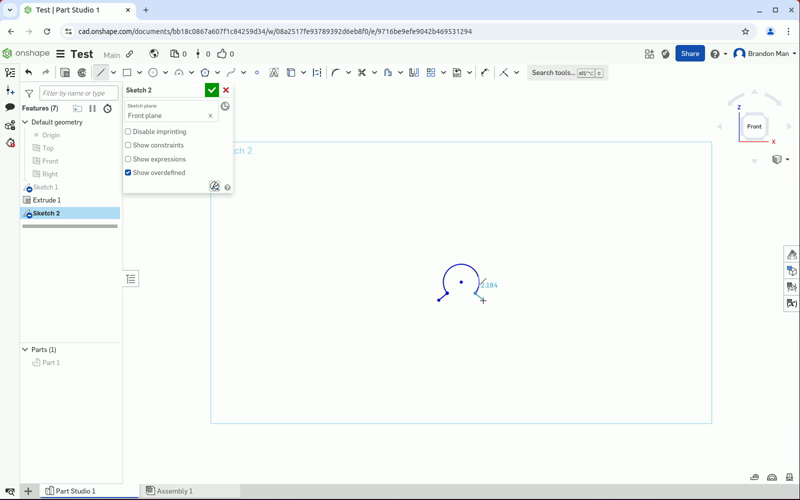
click(483, 300)
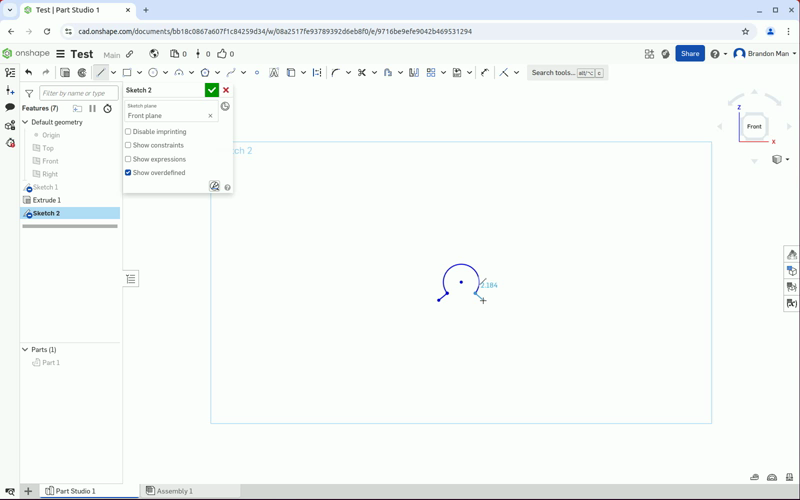
key_up(shift)
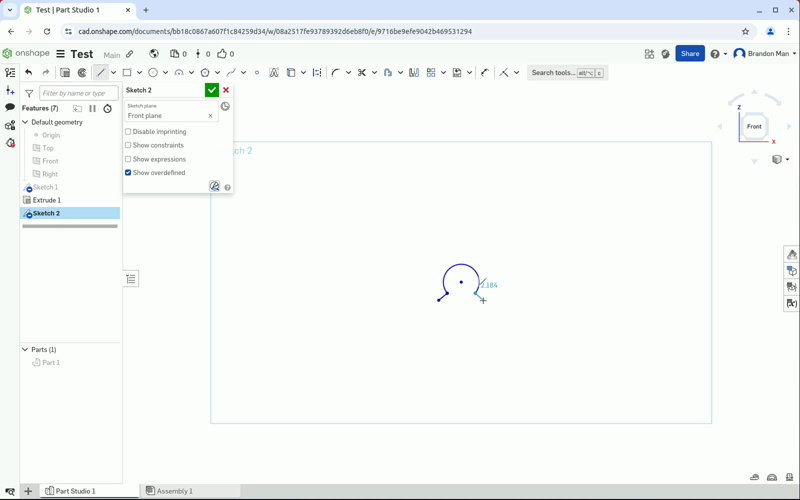
key(esc)
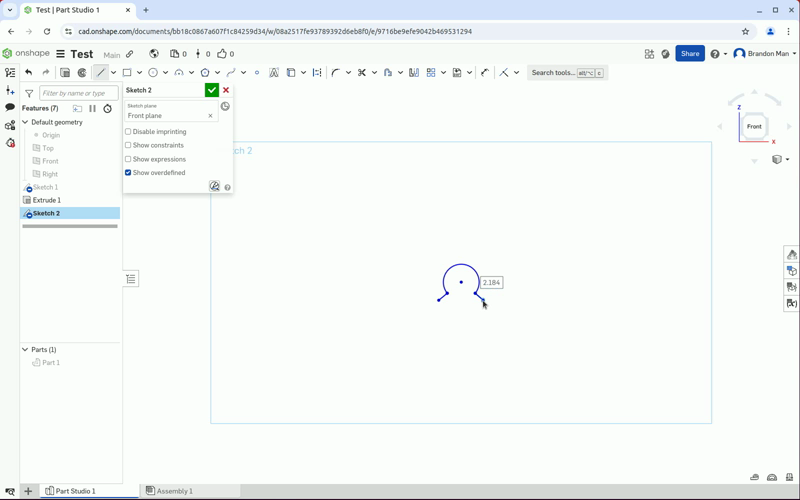
key(a)
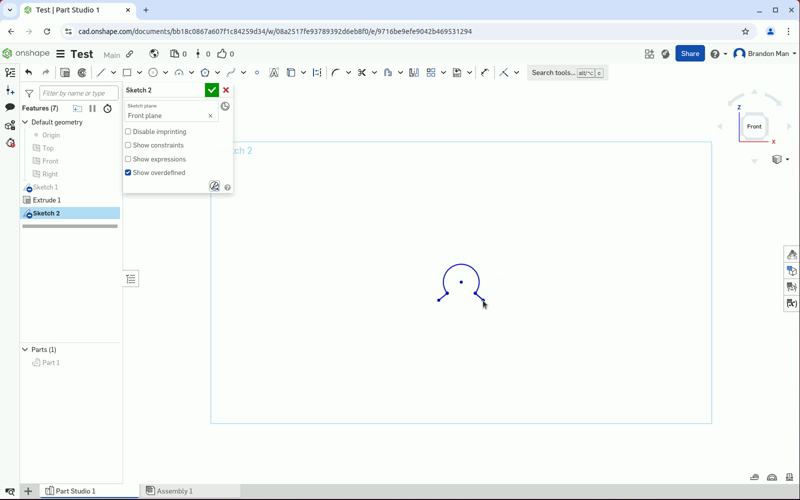
mouse_move(483, 300)
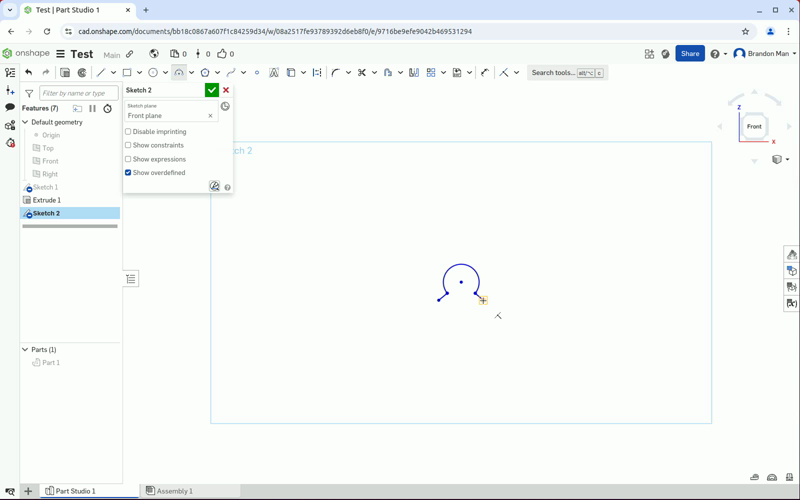
click(483, 300)
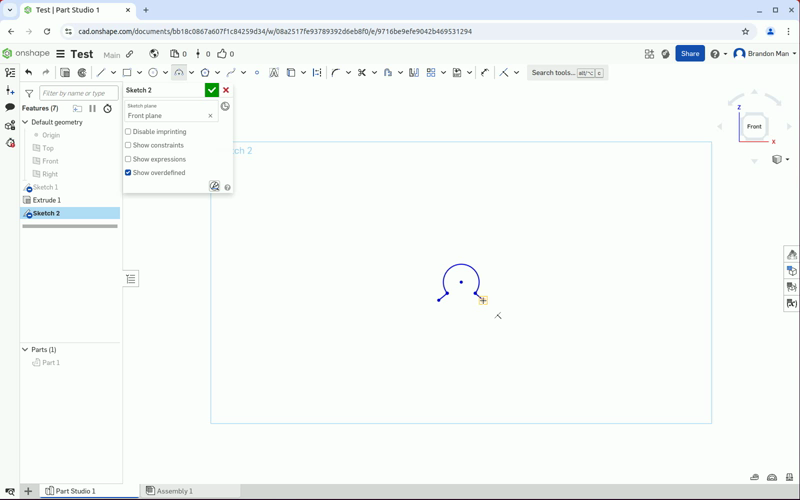
mouse_move(438, 300)
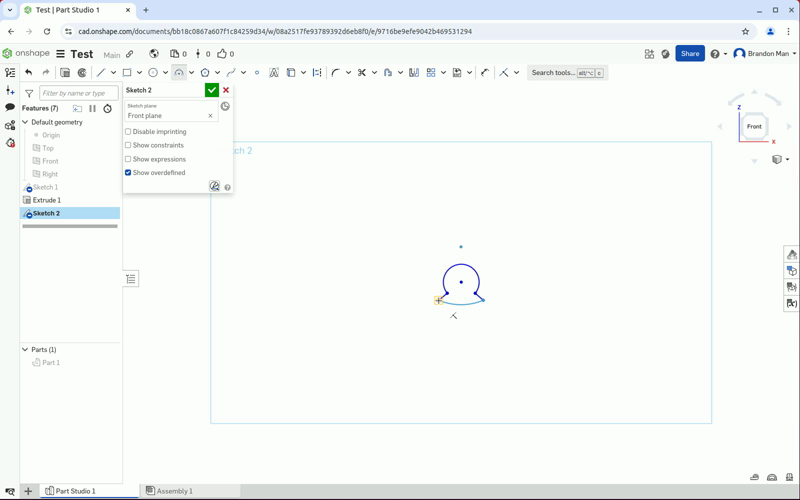
click(438, 300)
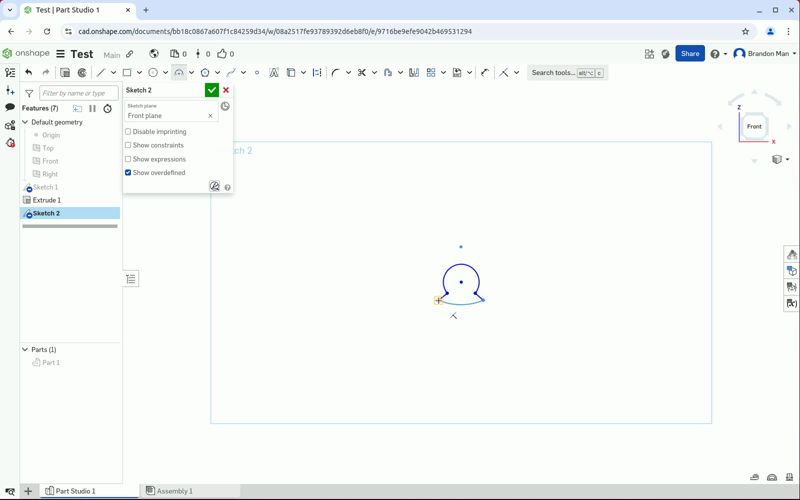
key_down(shift)
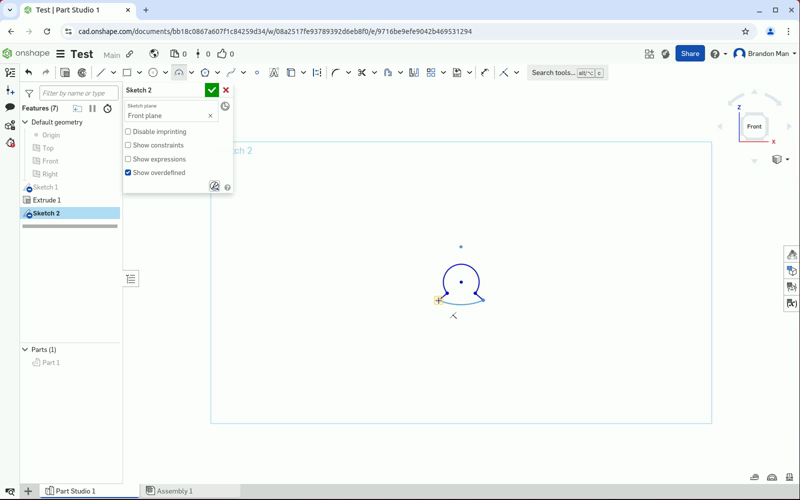
mouse_move(460, 254)
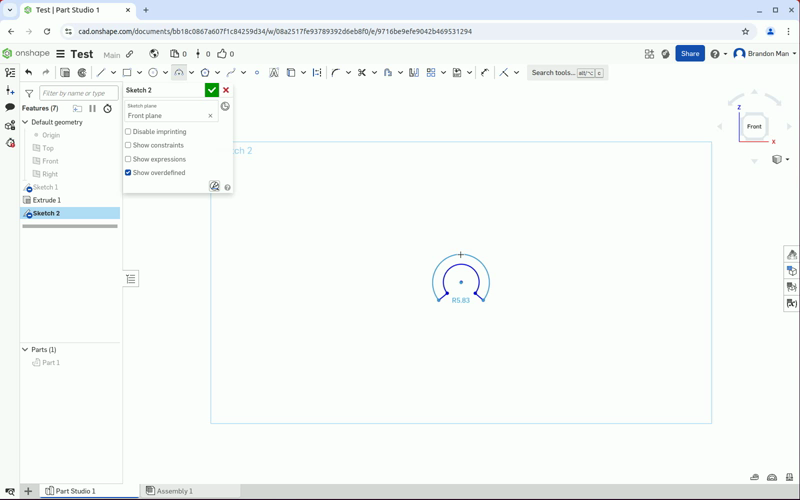
click(460, 254)
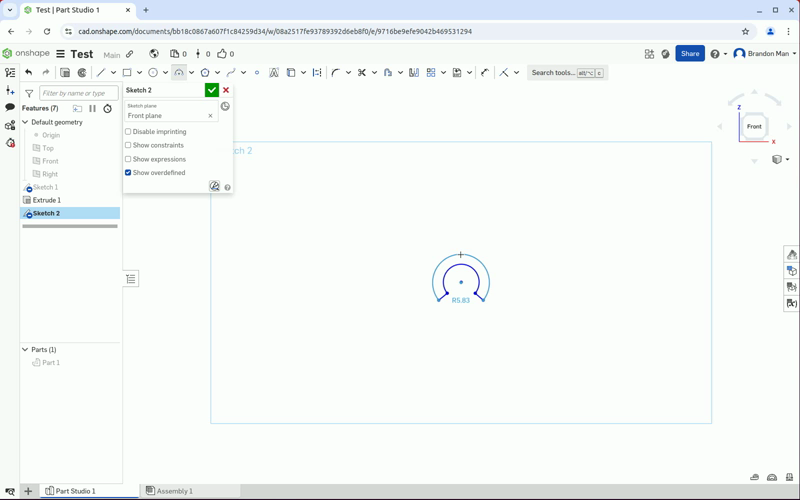
key_up(shift)
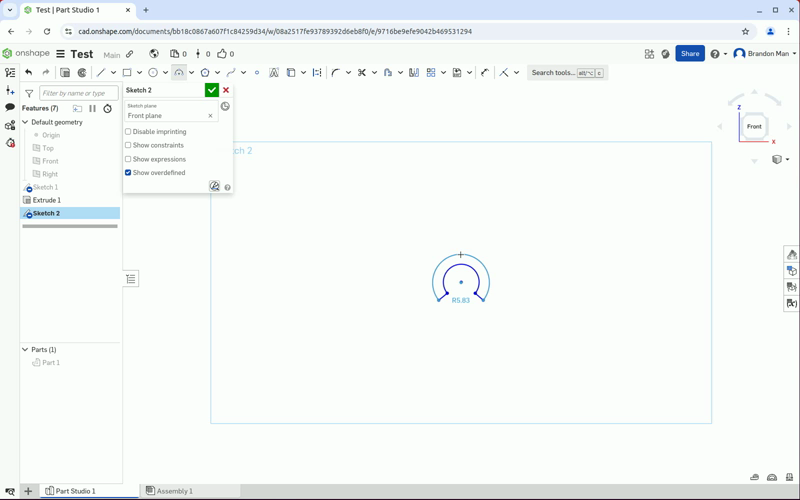
key(esc)
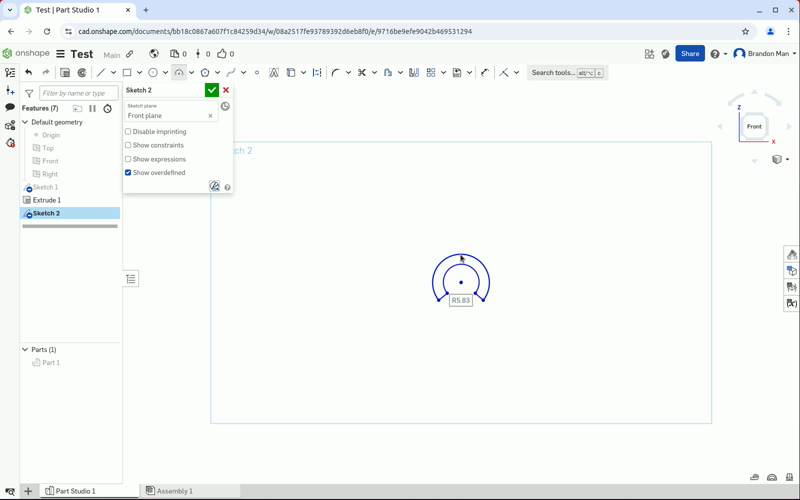
mouse_move(472, 267)
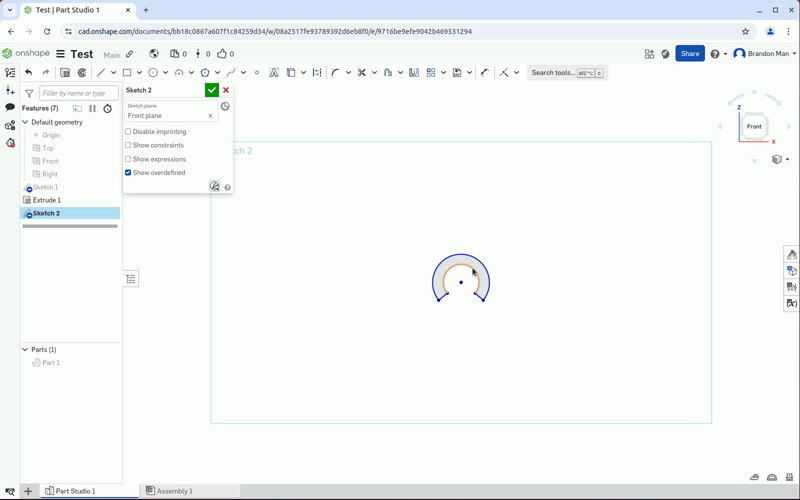
scroll(6)
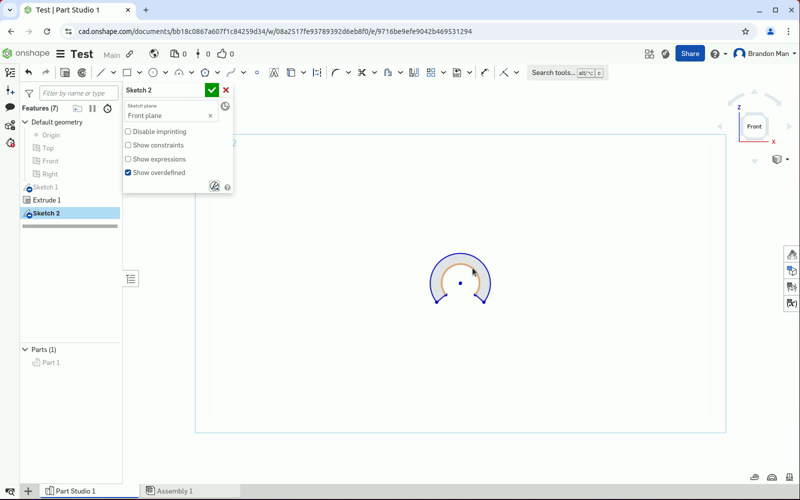
scroll(6)
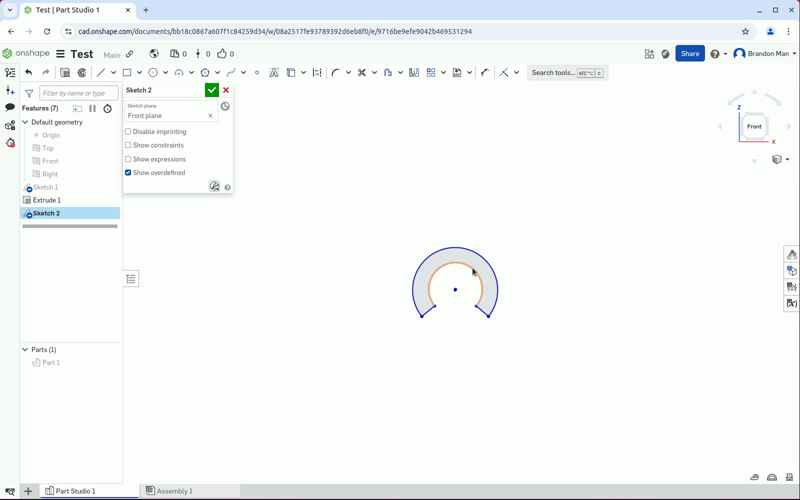
scroll(6)
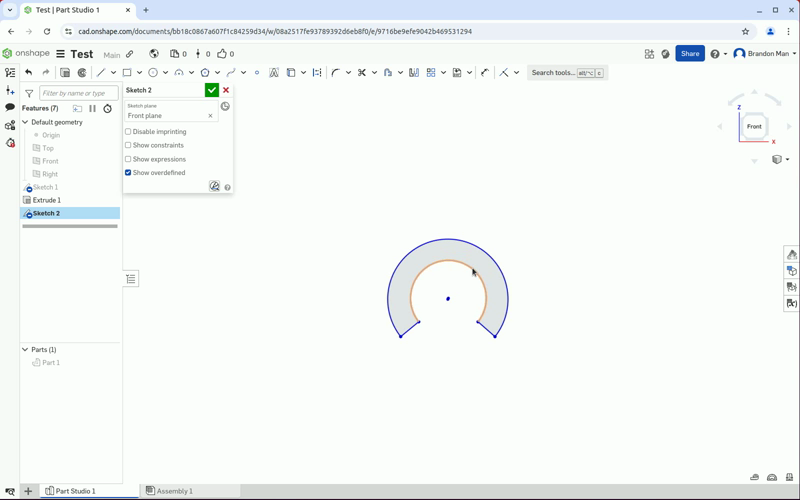
scroll(6)
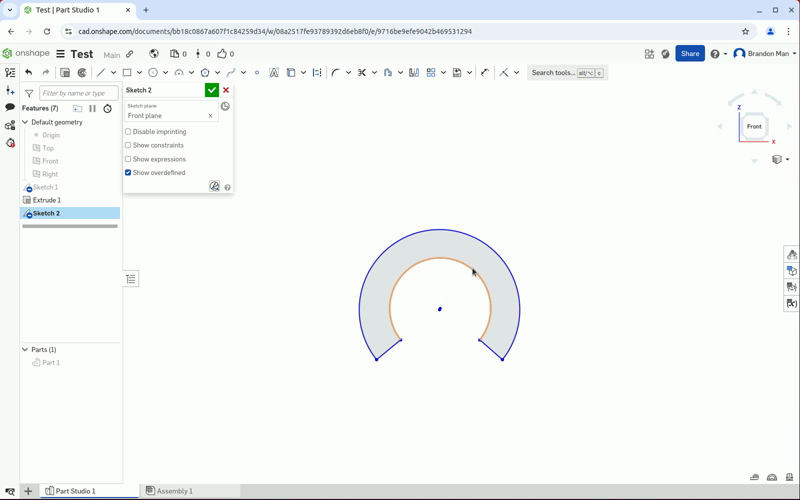
scroll(6)
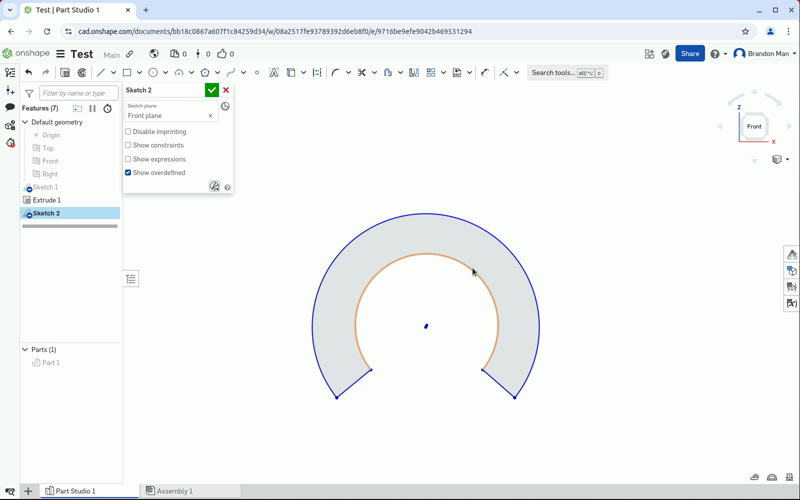
scroll(6)
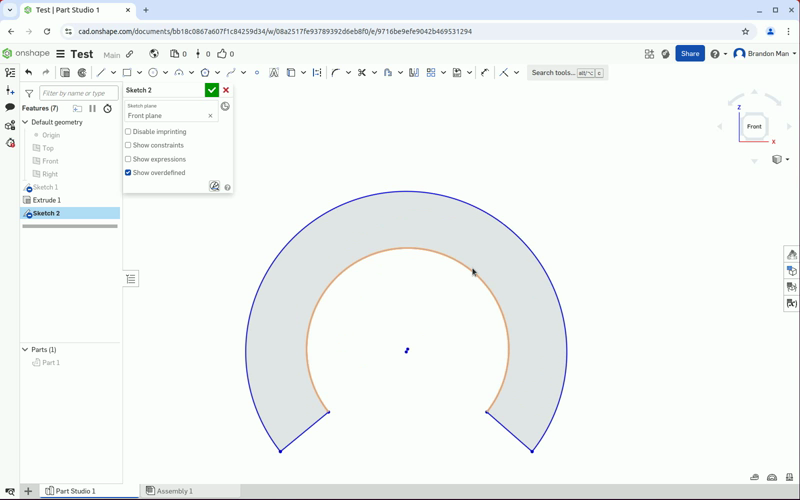
scroll(6)
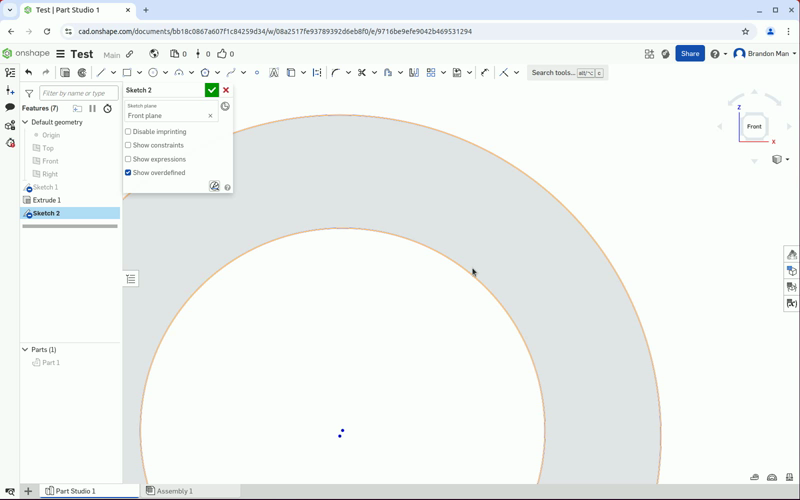
click(472, 267)
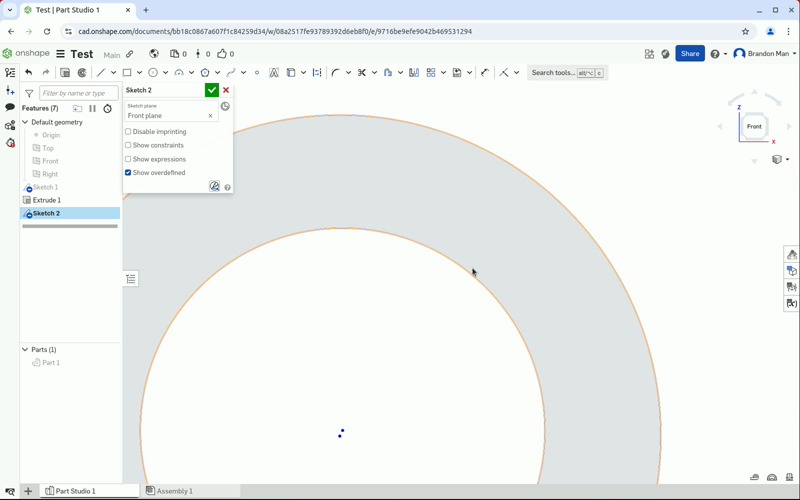
scroll(-6)
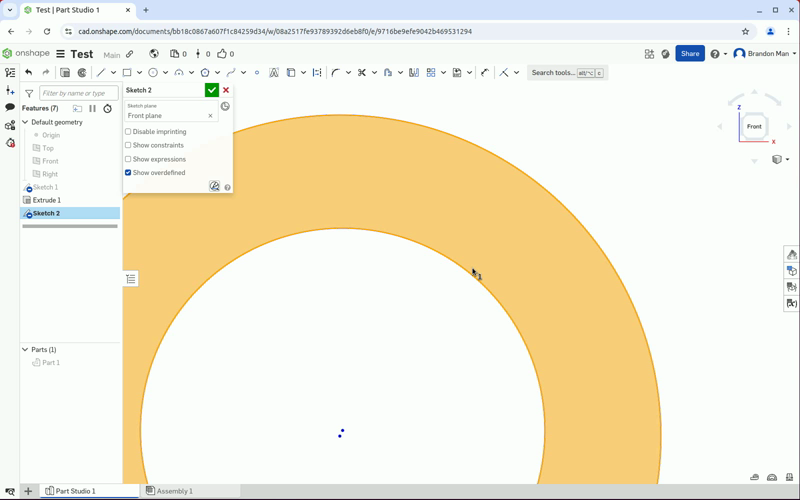
scroll(-6)
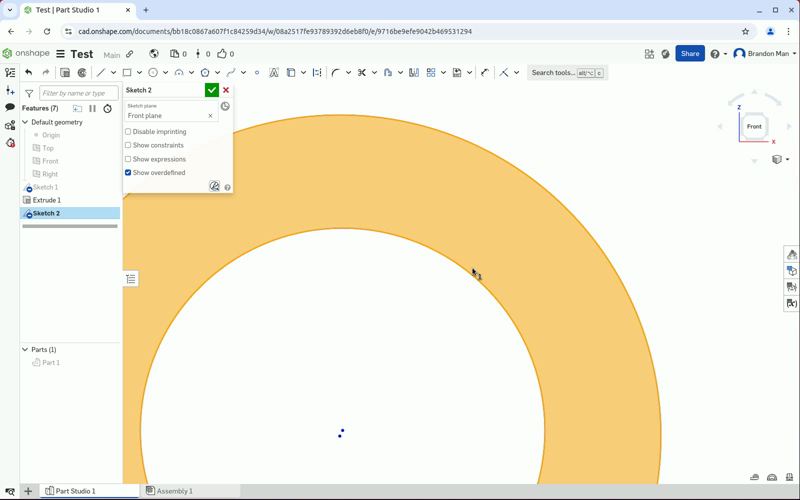
scroll(-6)
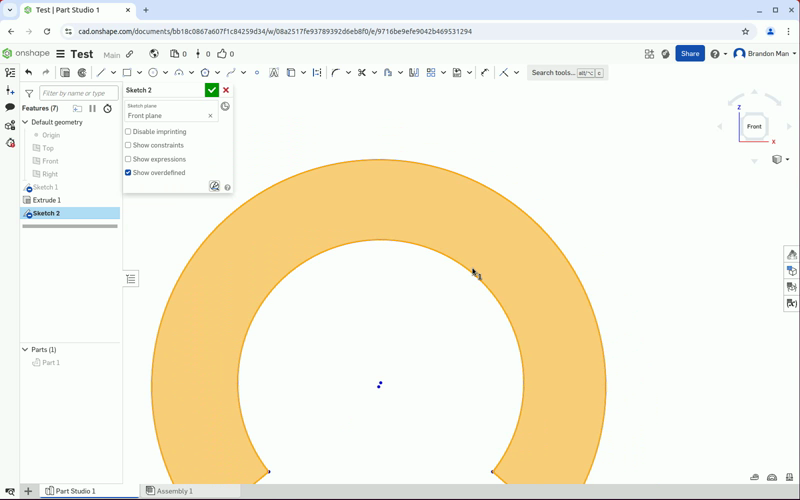
scroll(-6)
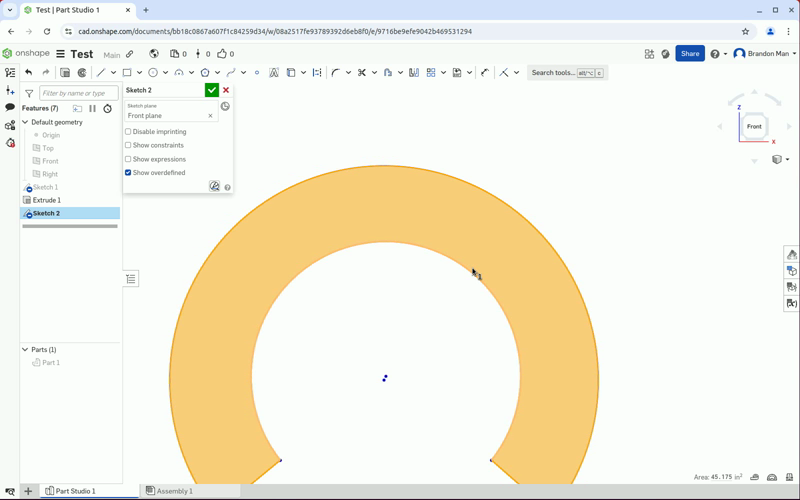
scroll(-6)
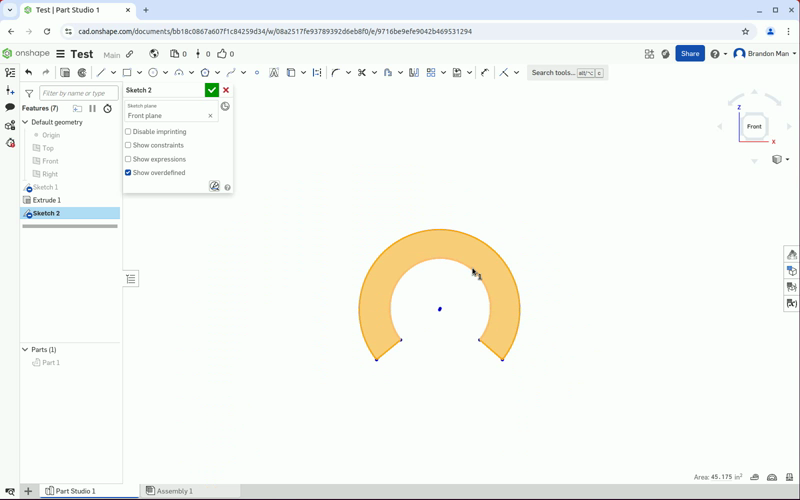
scroll(-6)
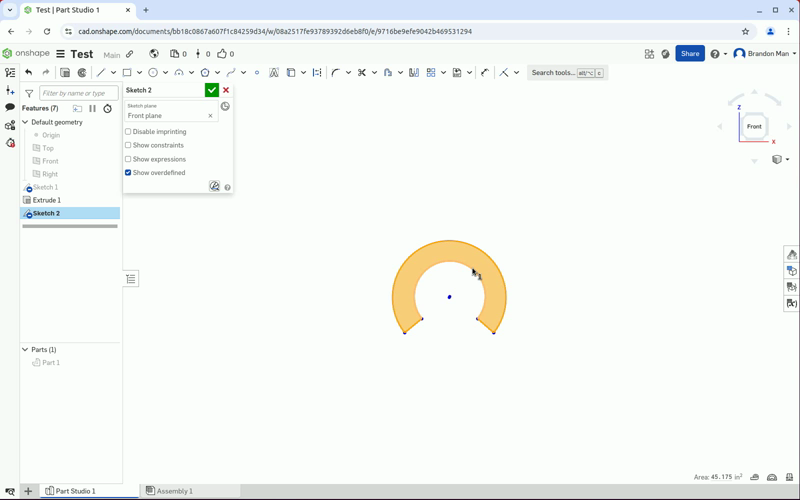
scroll(-6)
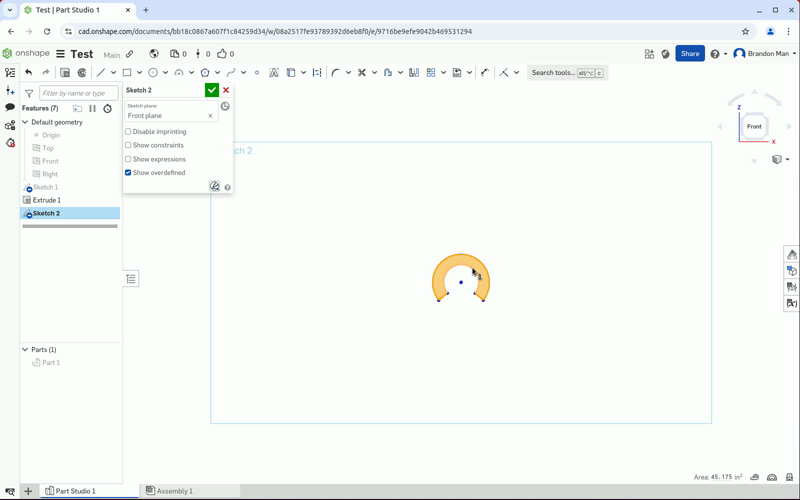
mouse_move(73, 352)
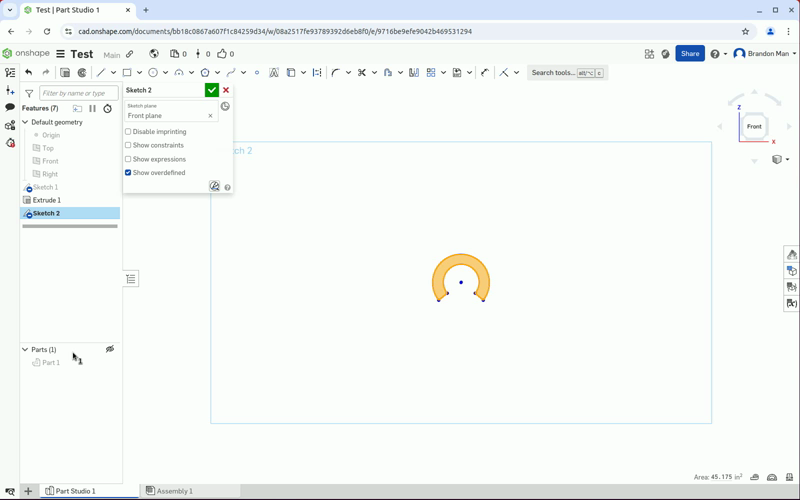
key(shift+y)
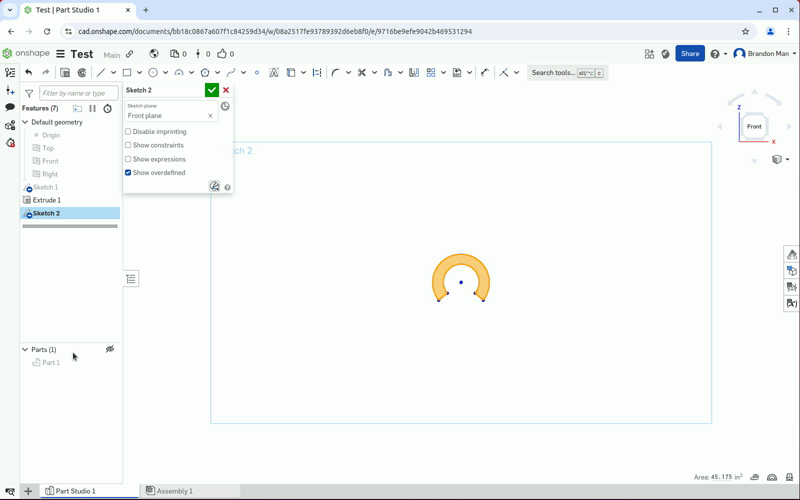
key(shift+e)
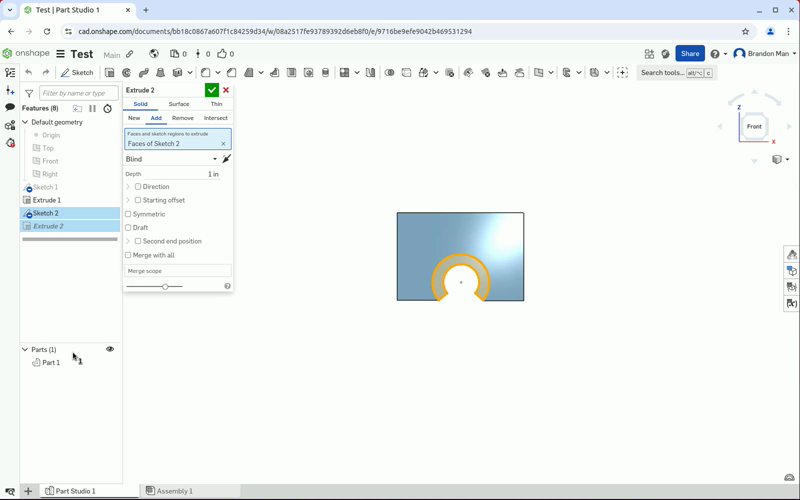
mouse_move(143, 106)
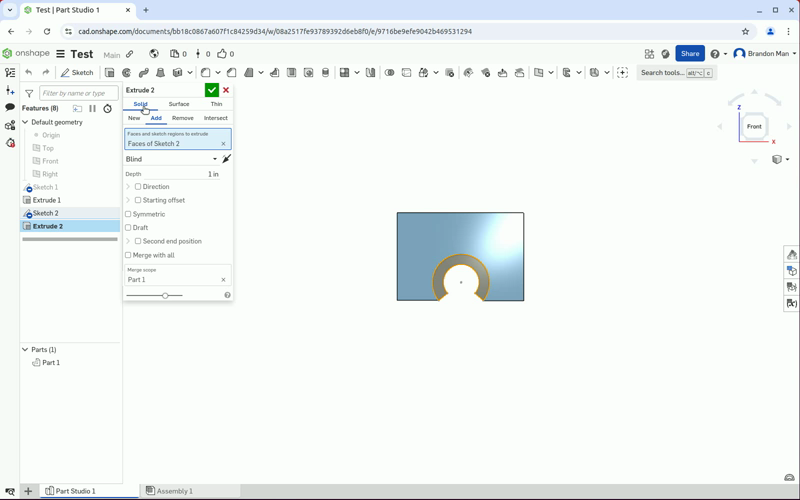
click(143, 106)
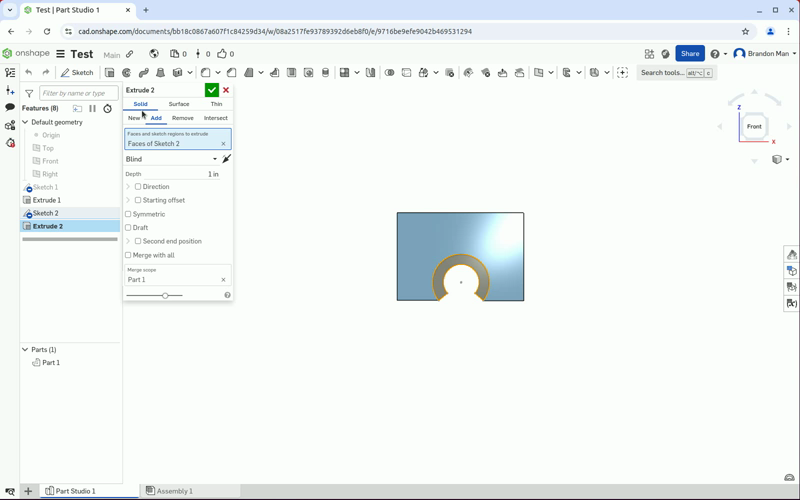
mouse_move(137, 120)
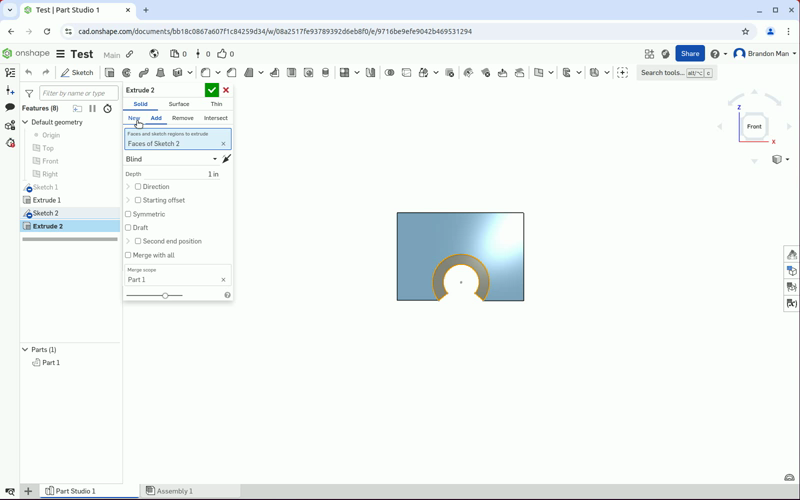
click(137, 120)
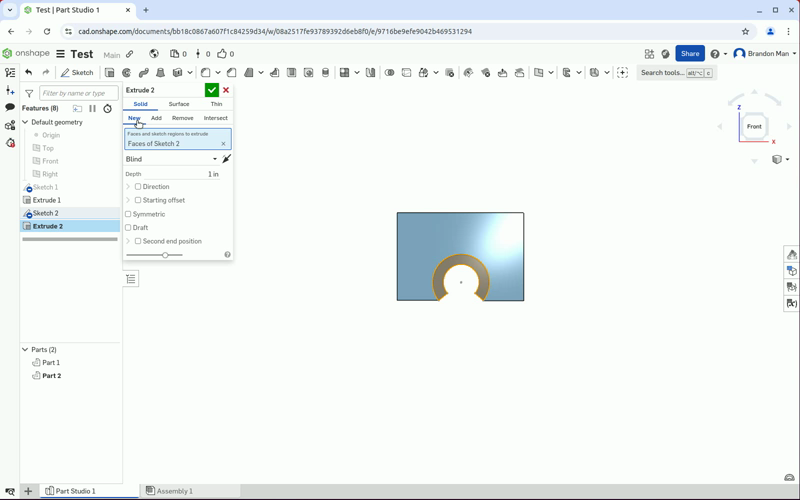
key(tab, 4)
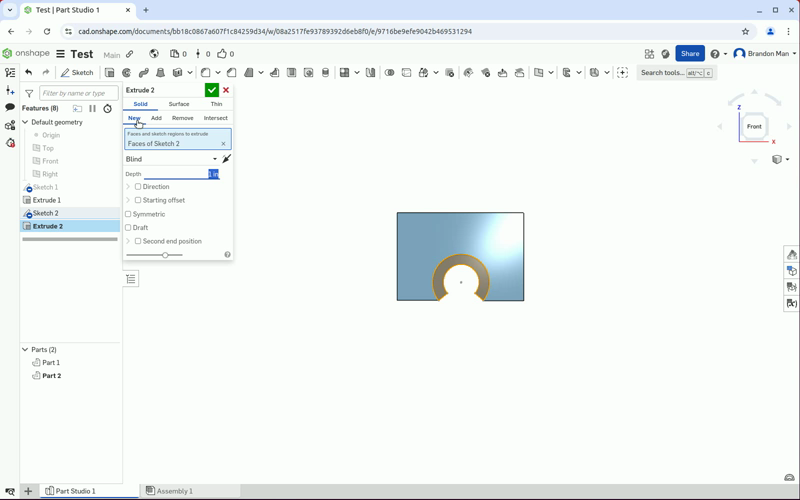
text(-18.053)
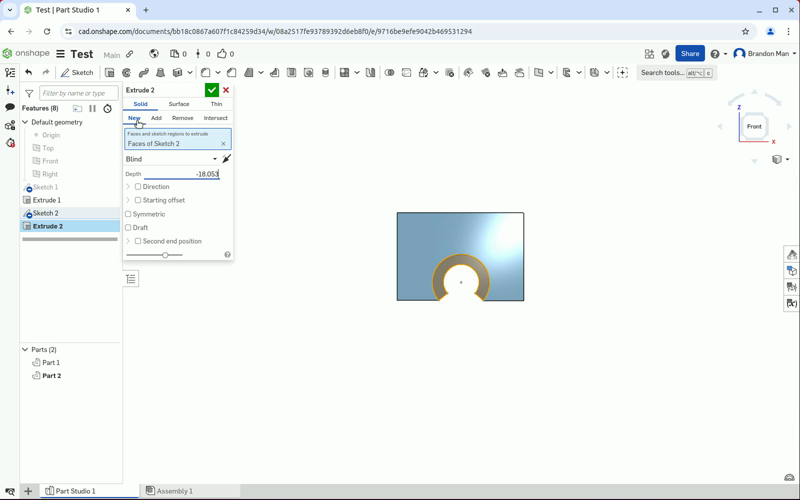
key(enter)
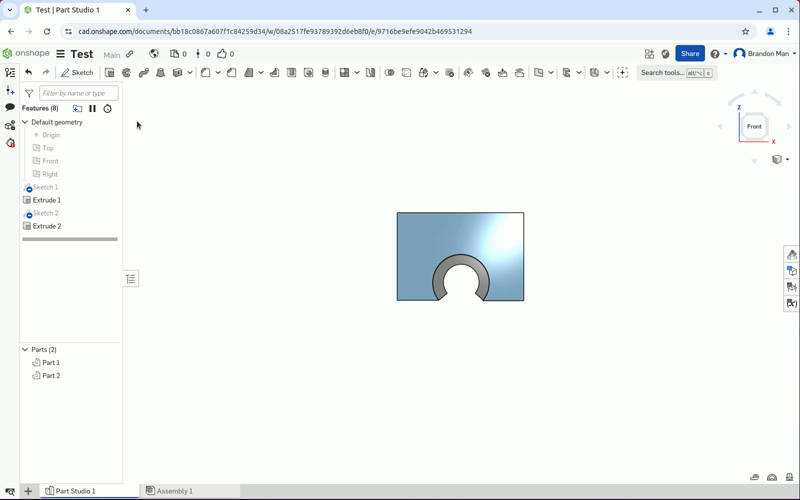
key(shift+h)
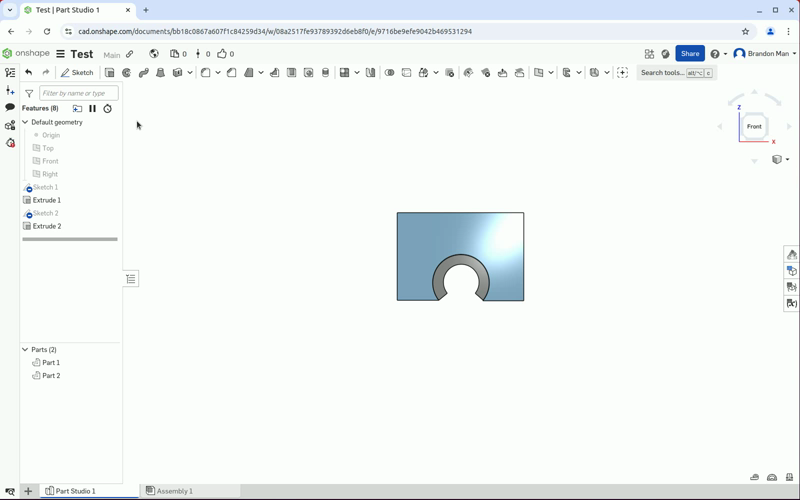
key(shift+h)
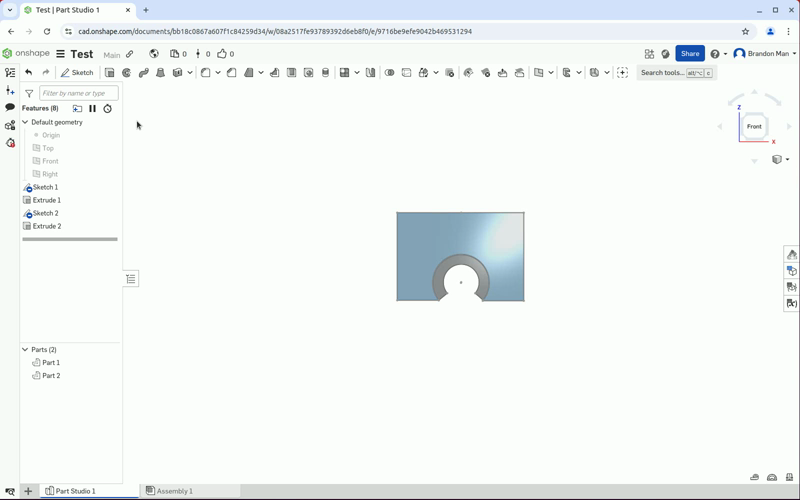
key(shift+7)
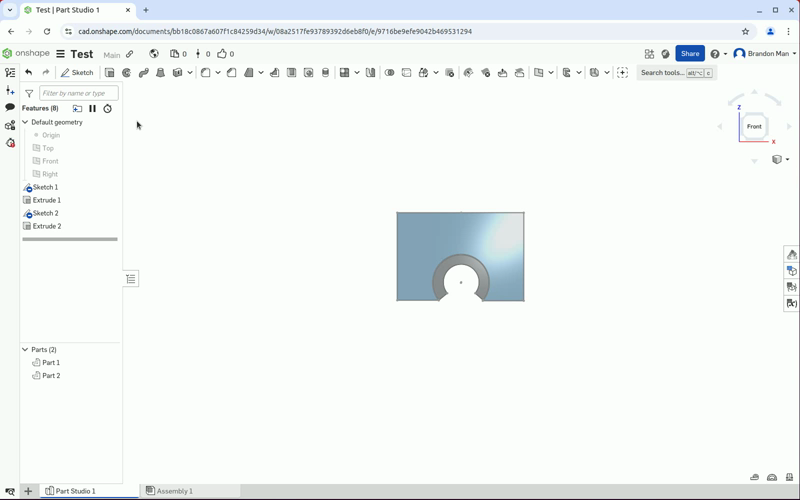
key(left, 2)
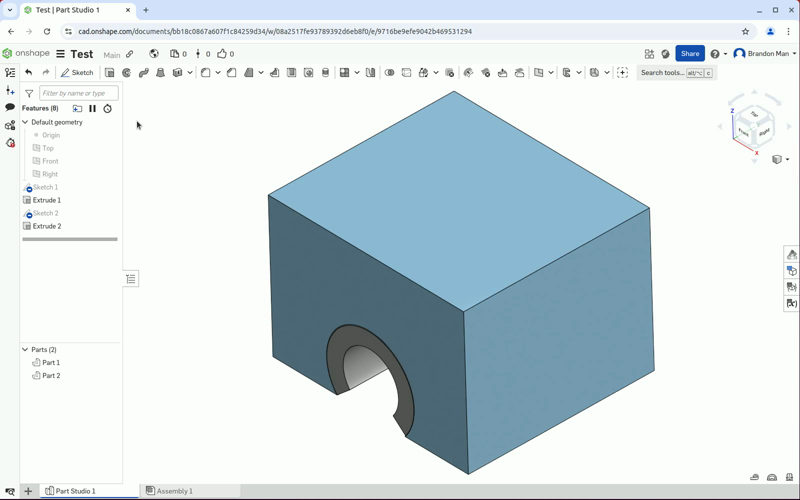
key(down, 2)
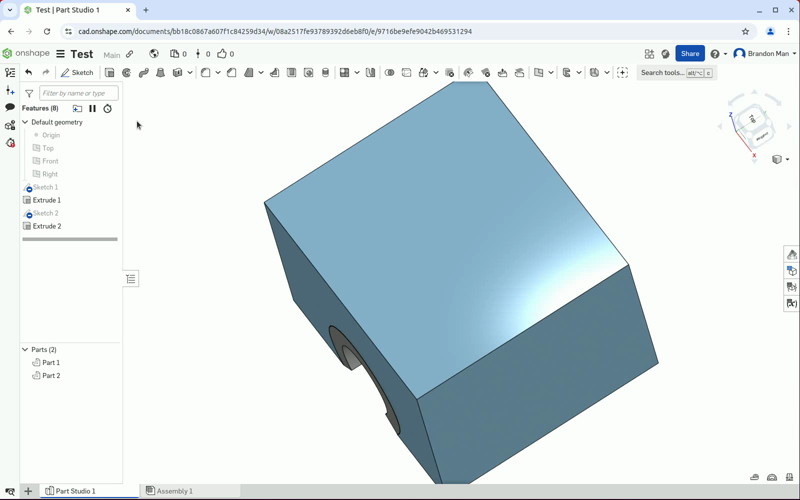
key(up, 2)
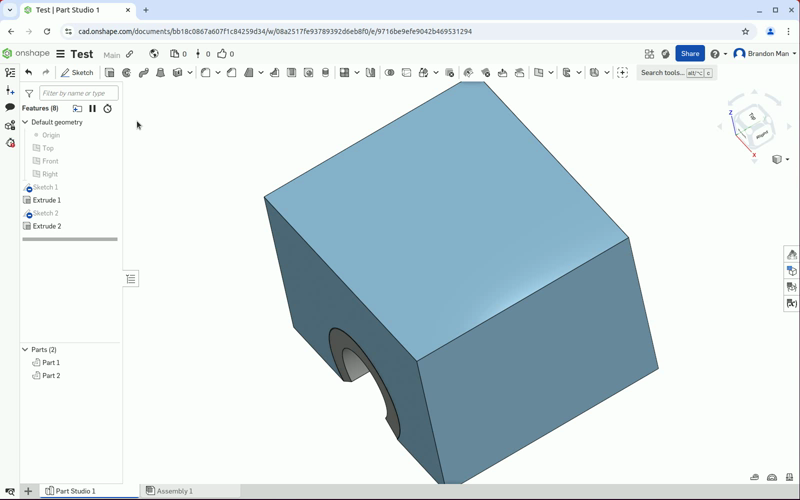
key(right, 2)
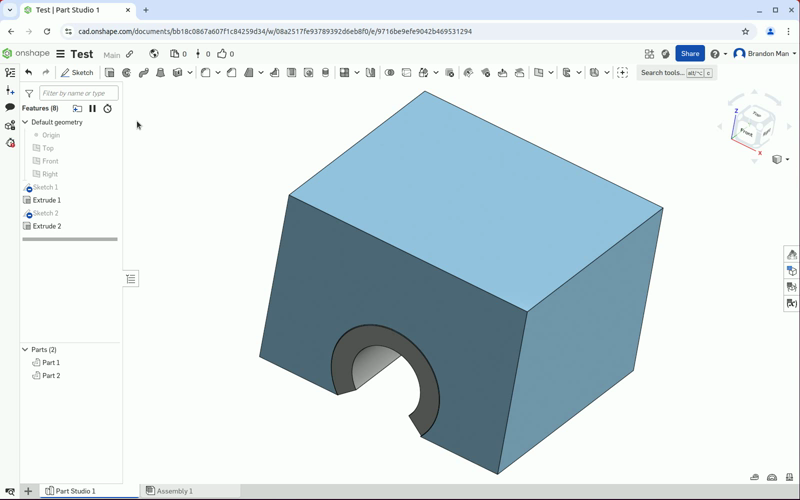
mouse_move(73, 189)
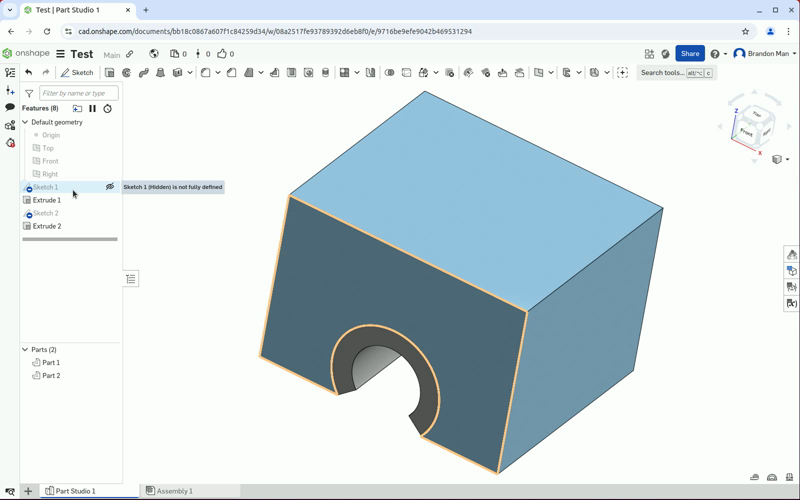
click(73, 189)